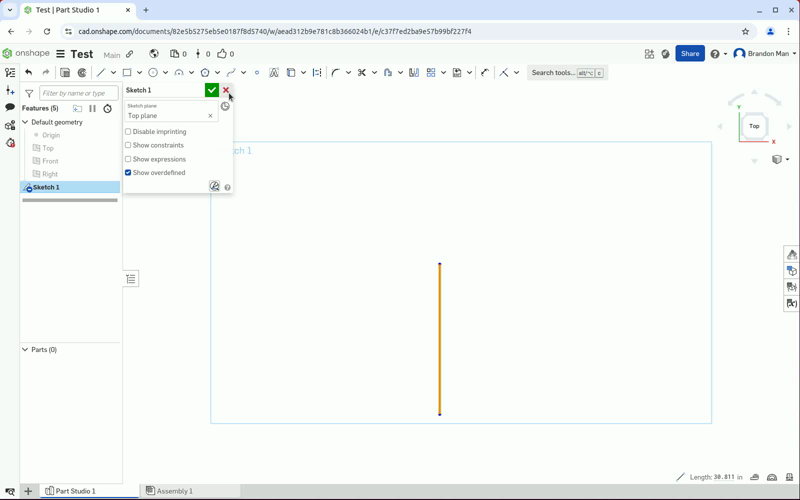
key(shift+h)
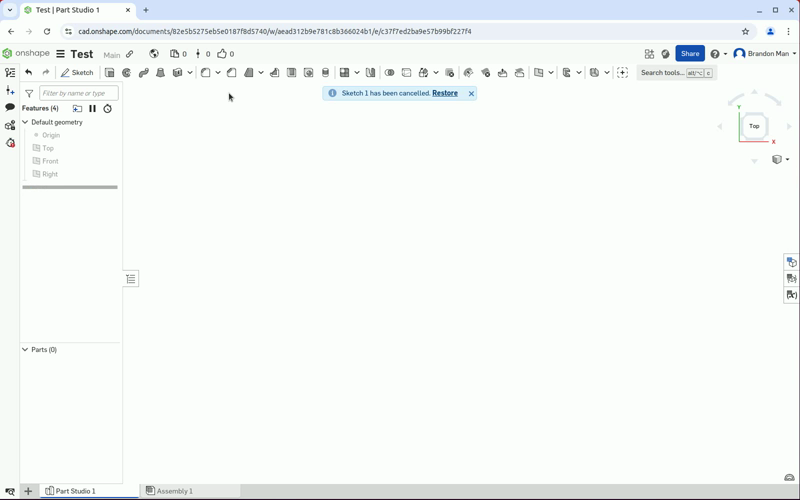
mouse_move(73, 352)
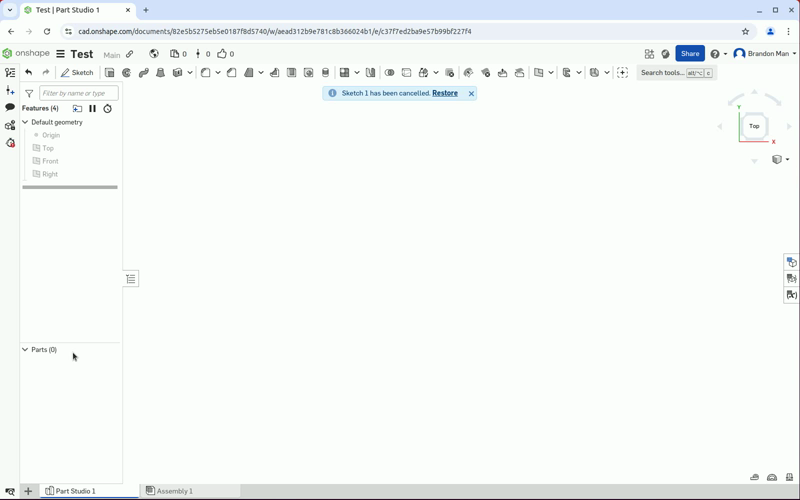
key(y)
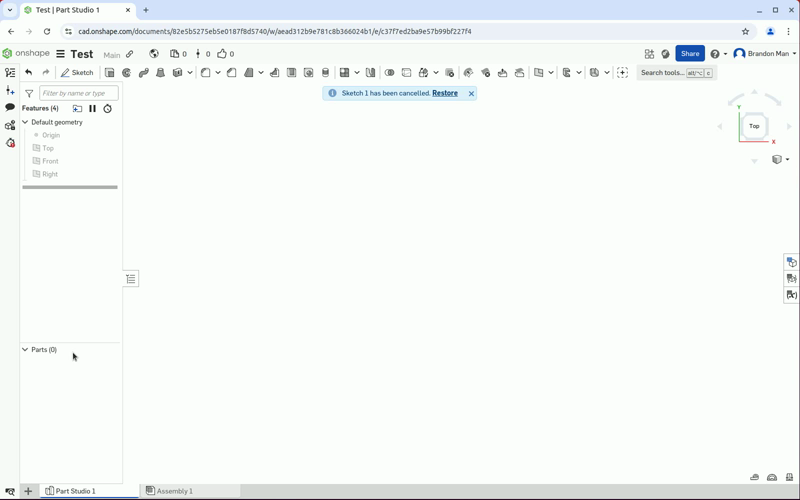
key(shift+p)
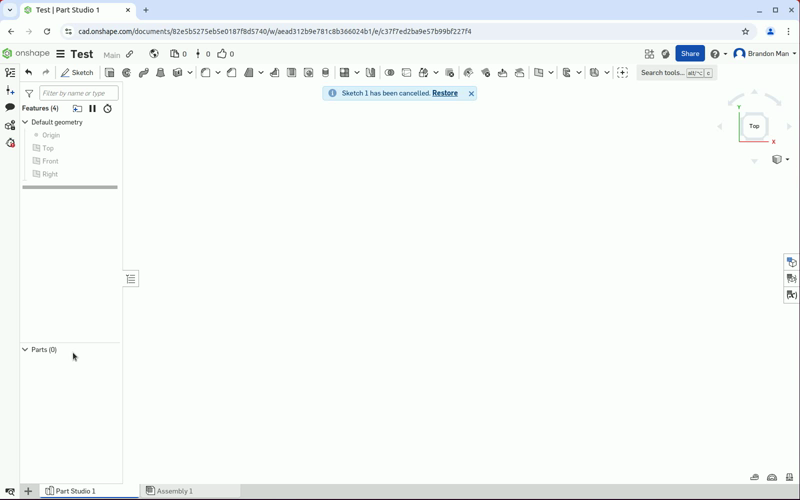
key(space)
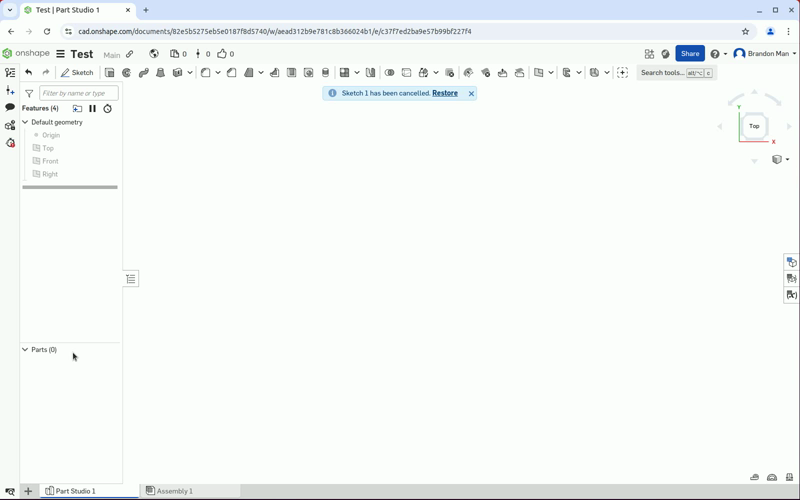
key_down(shift)
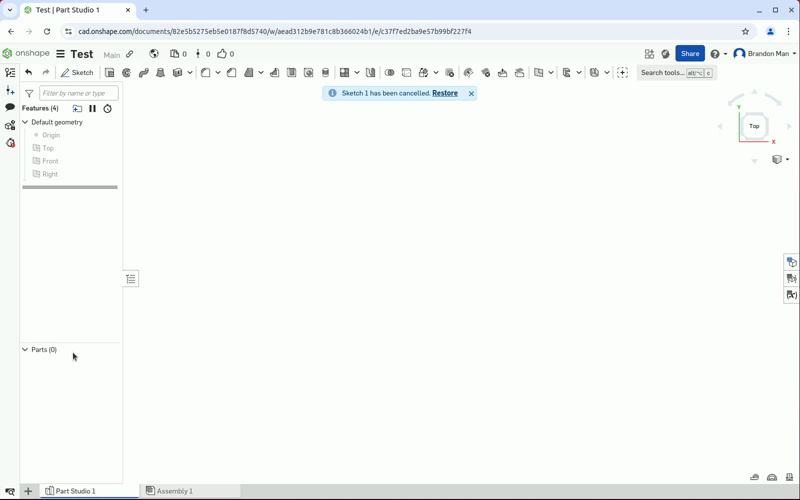
key(up)
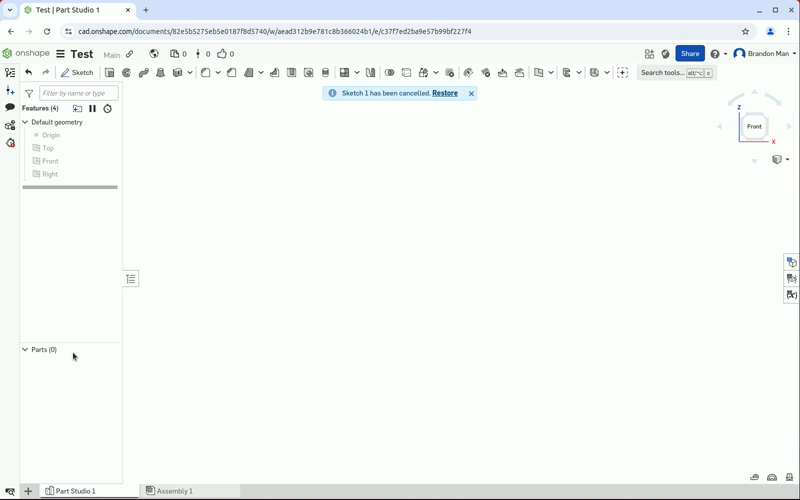
key_up(shift)
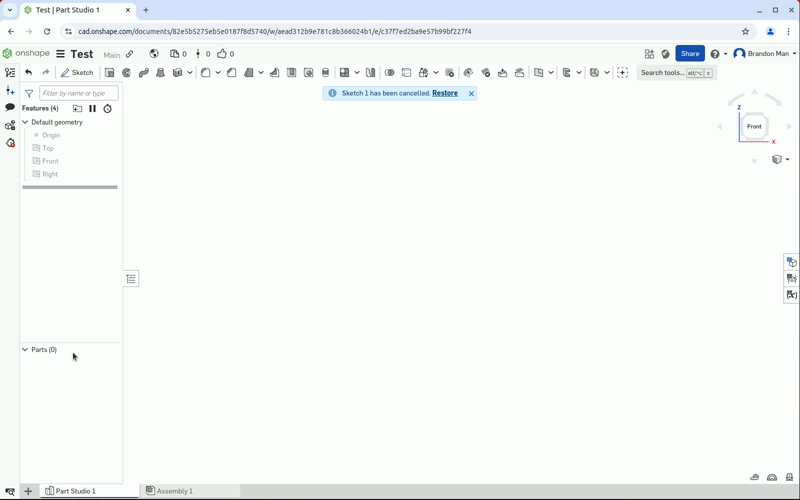
mouse_move(73, 352)
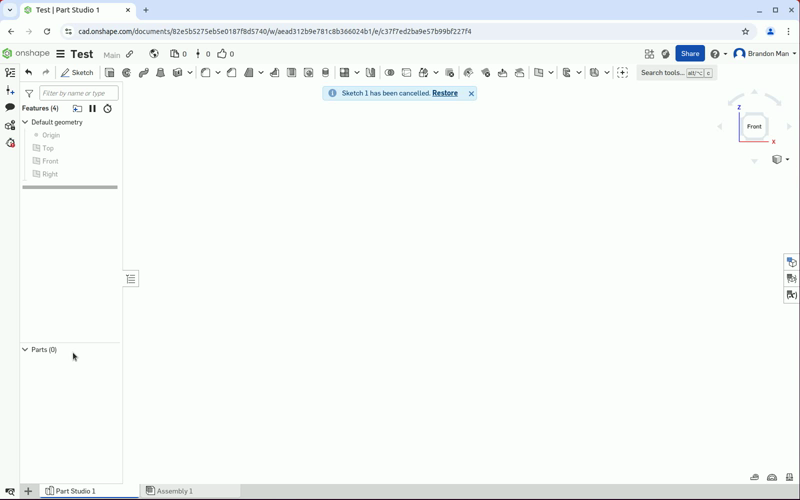
key(shift+y)
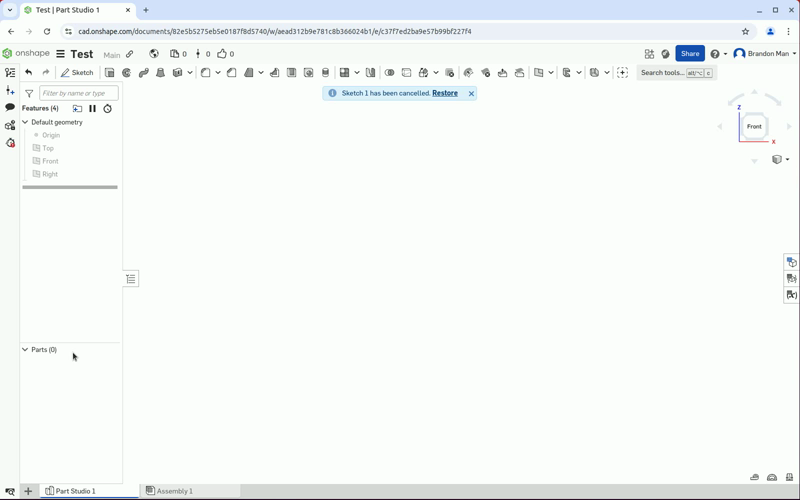
key(shift+s)
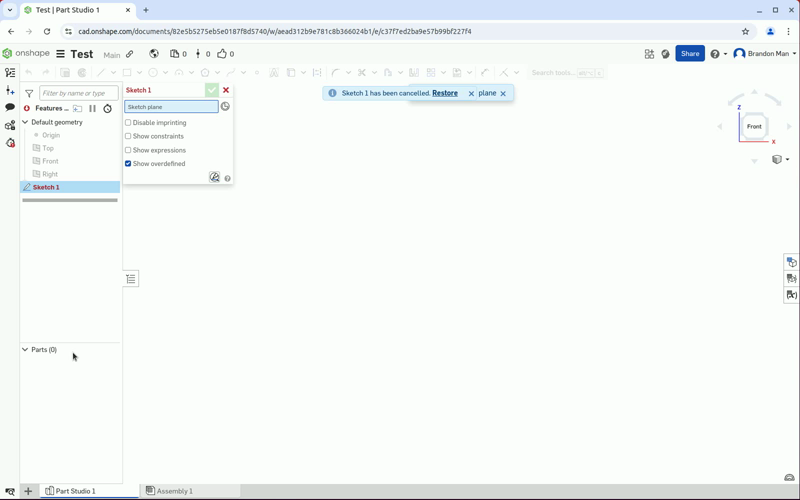
mouse_move(73, 163)
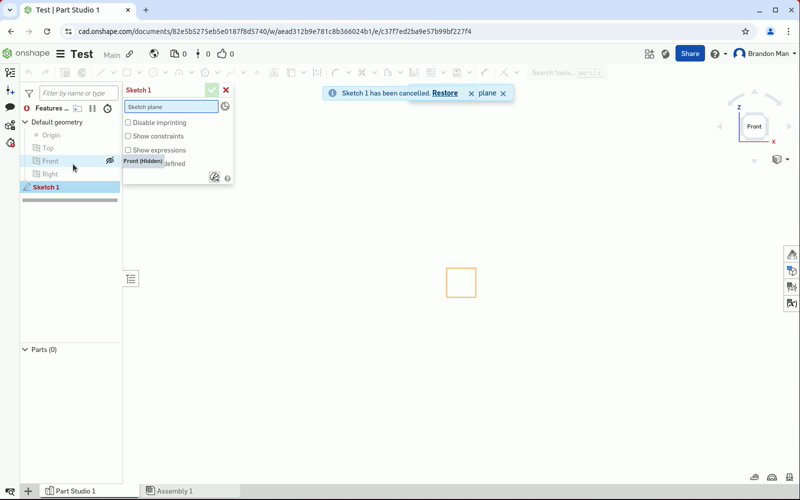
click(73, 163)
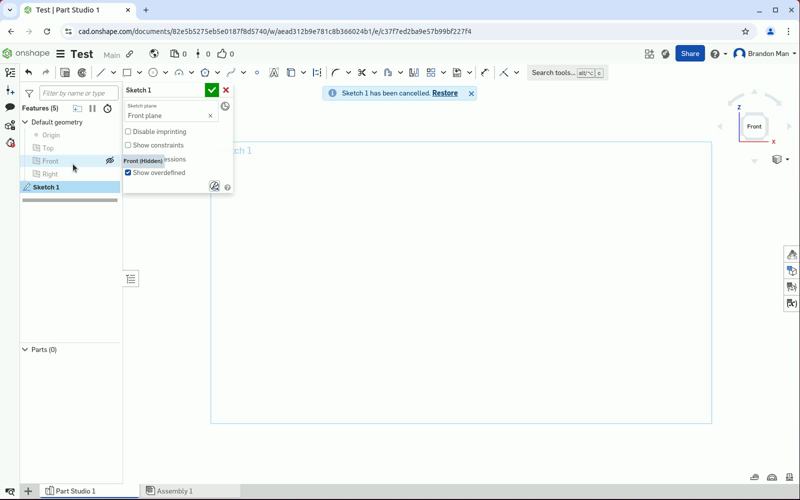
mouse_move(73, 352)
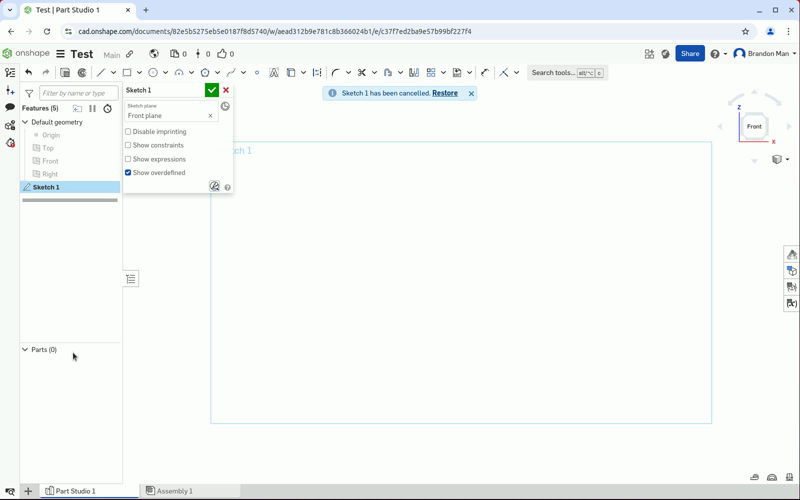
key(y)
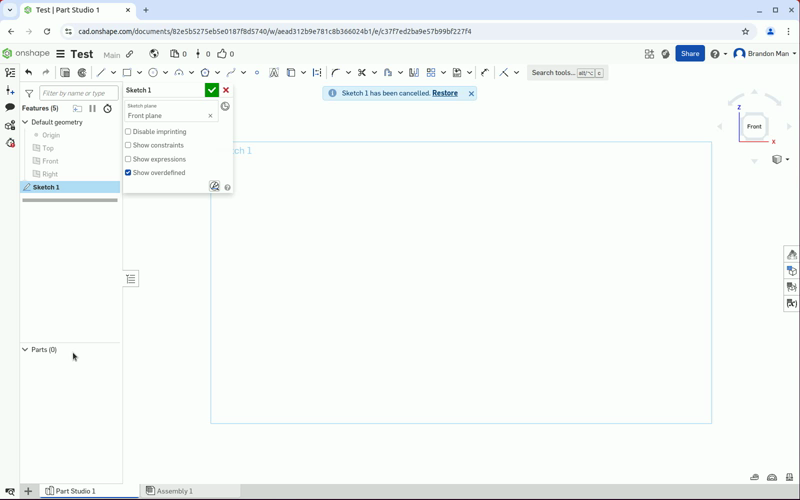
key(c)
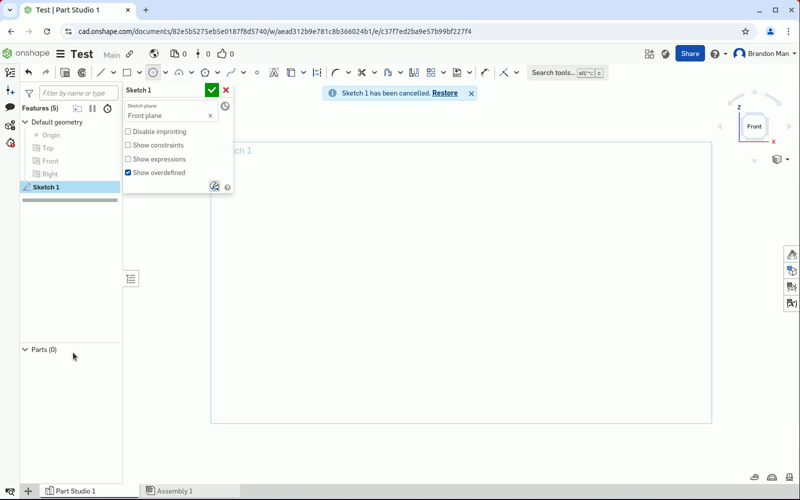
key_down(shift)
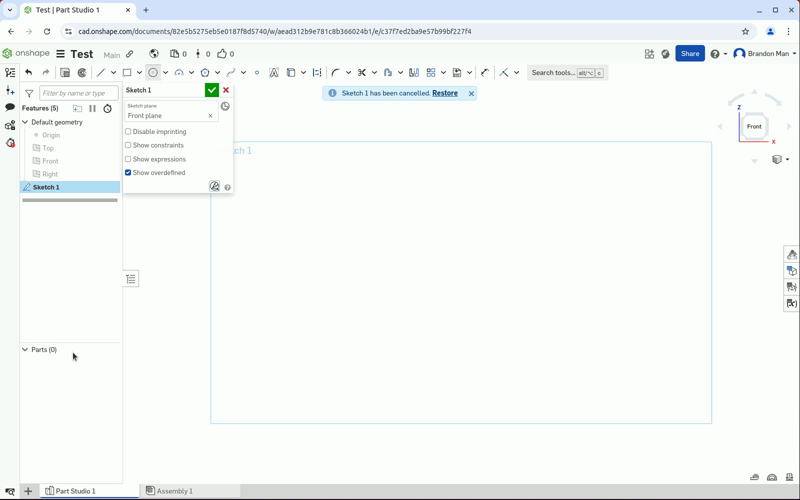
mouse_move(461, 282)
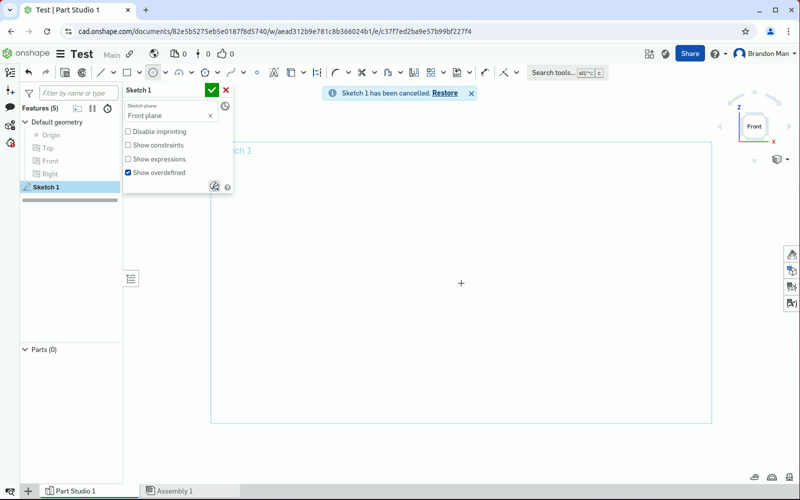
click(461, 282)
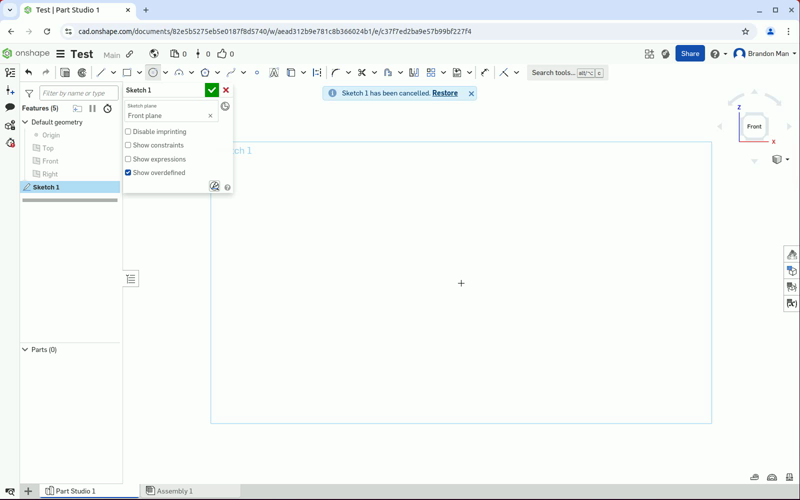
key_up(shift)
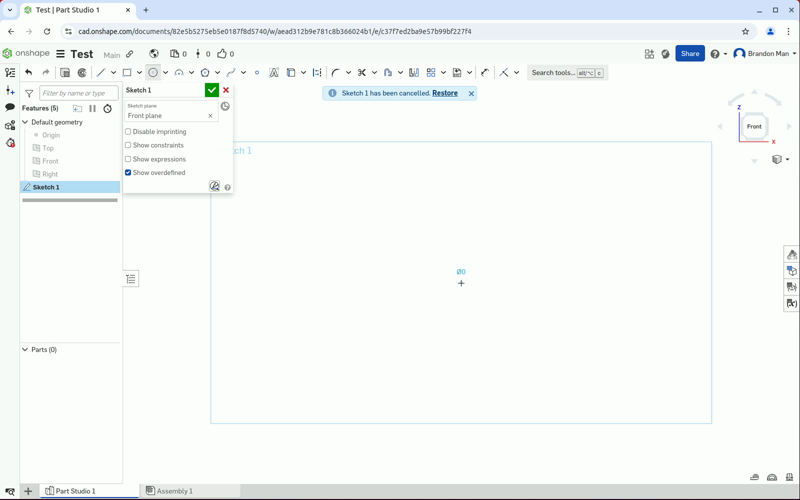
mouse_move(534, 282)
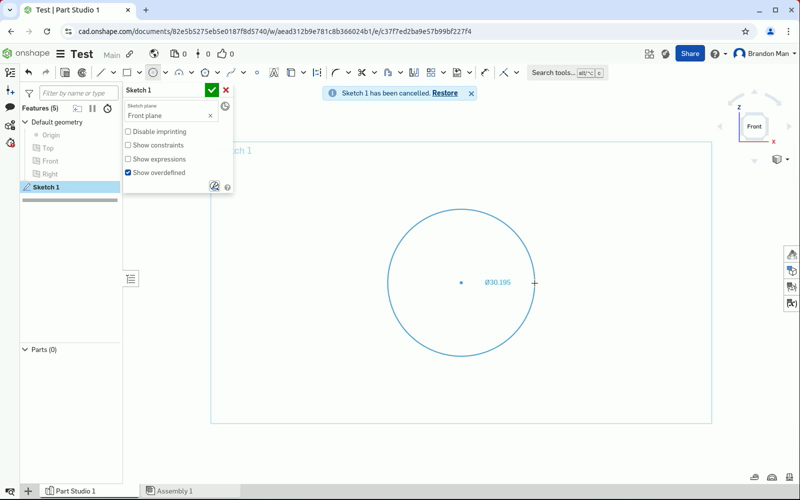
click(534, 282)
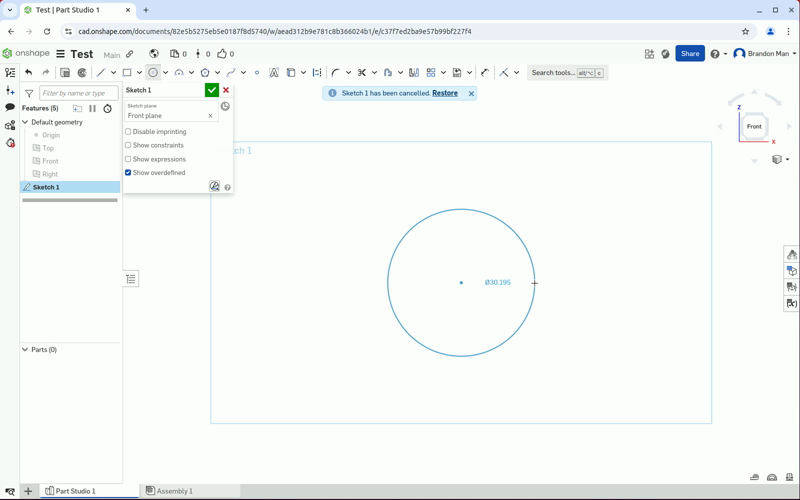
key(esc)
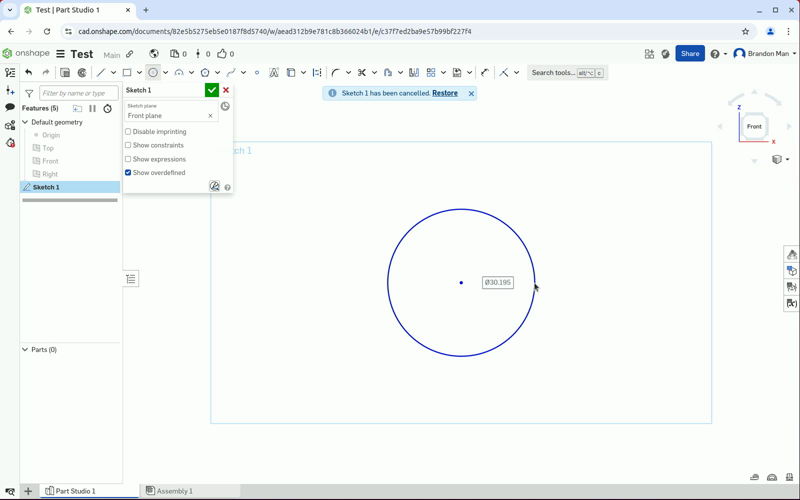
key(c)
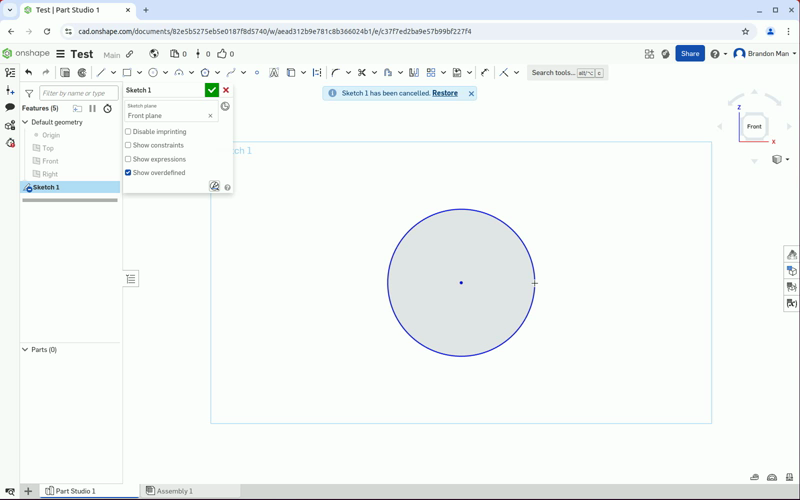
key_down(shift)
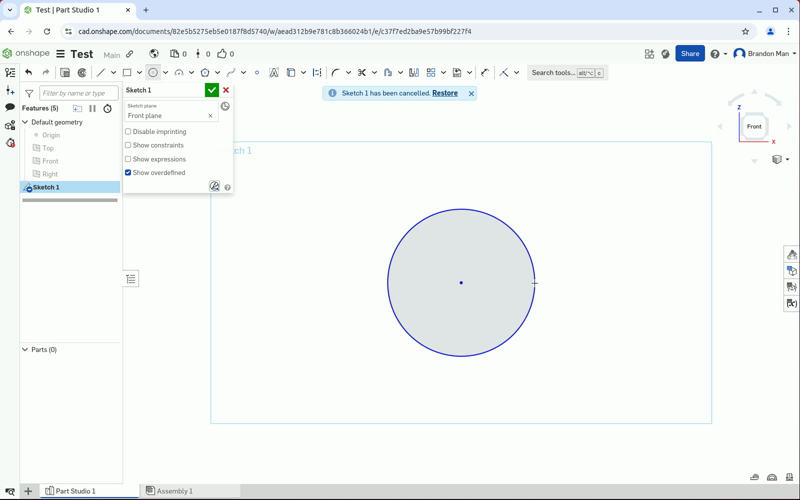
mouse_move(461, 282)
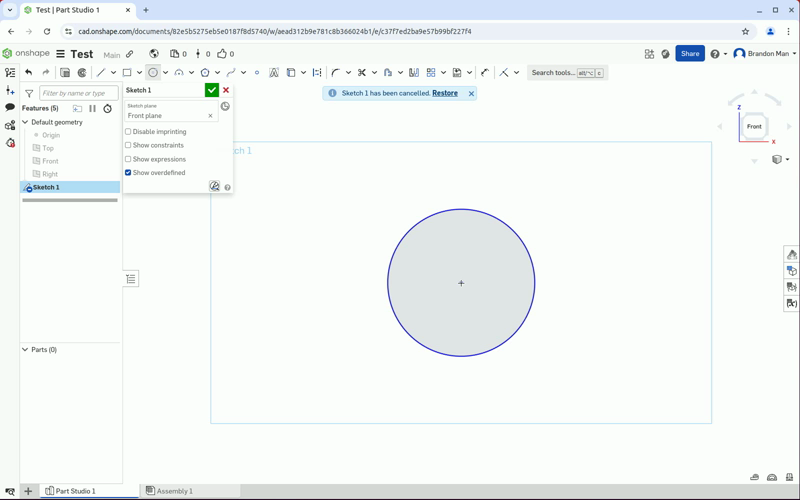
click(461, 282)
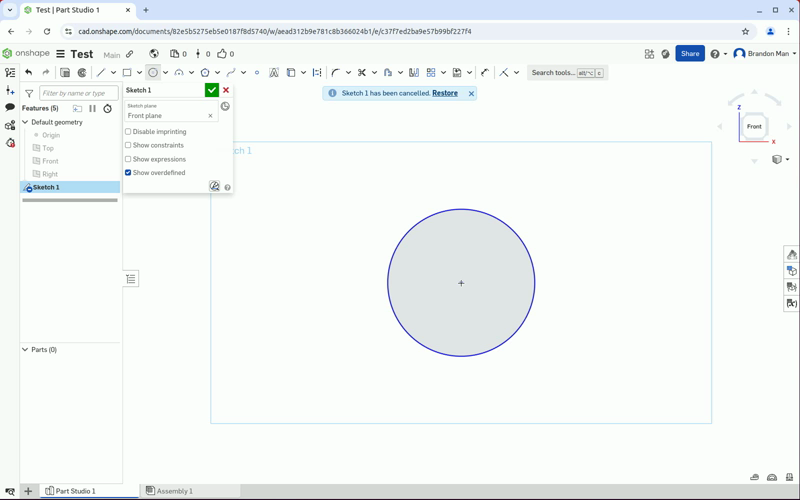
key_up(shift)
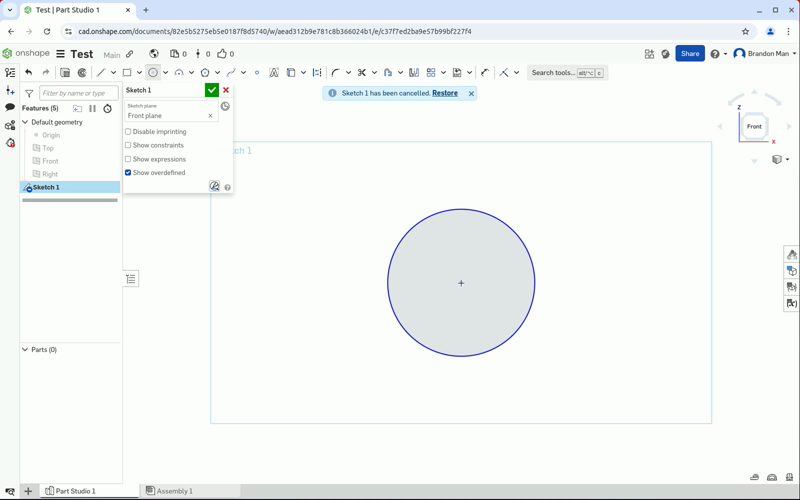
mouse_move(495, 282)
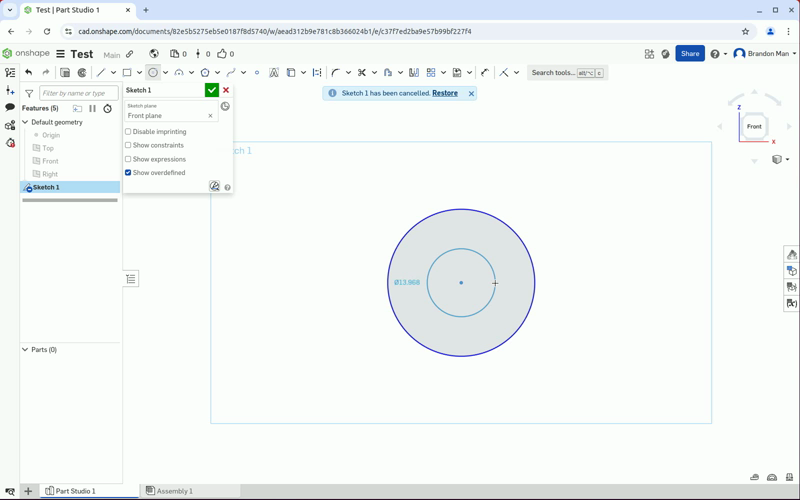
click(495, 282)
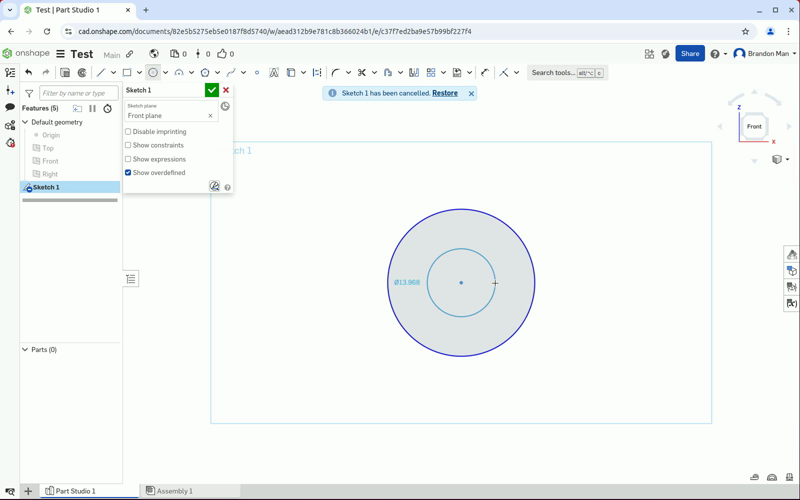
key(esc)
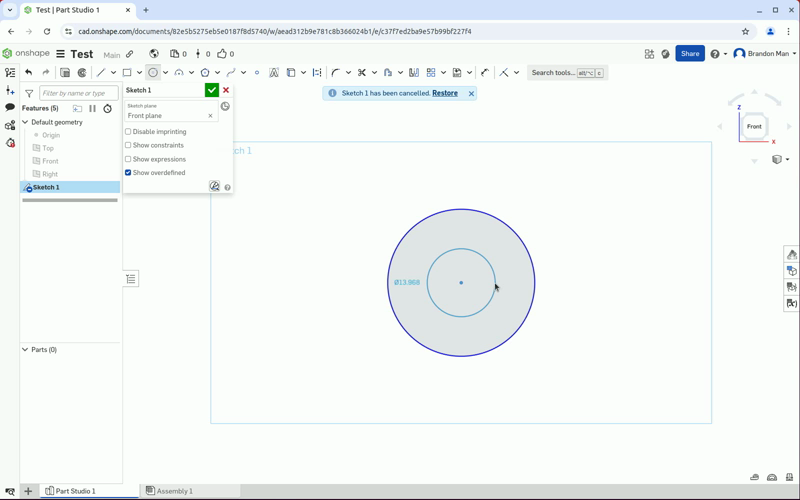
mouse_move(397, 276)
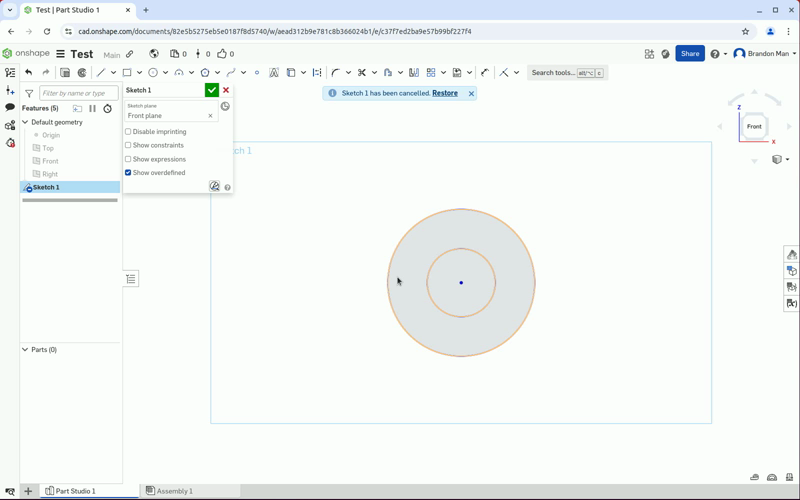
click(397, 276)
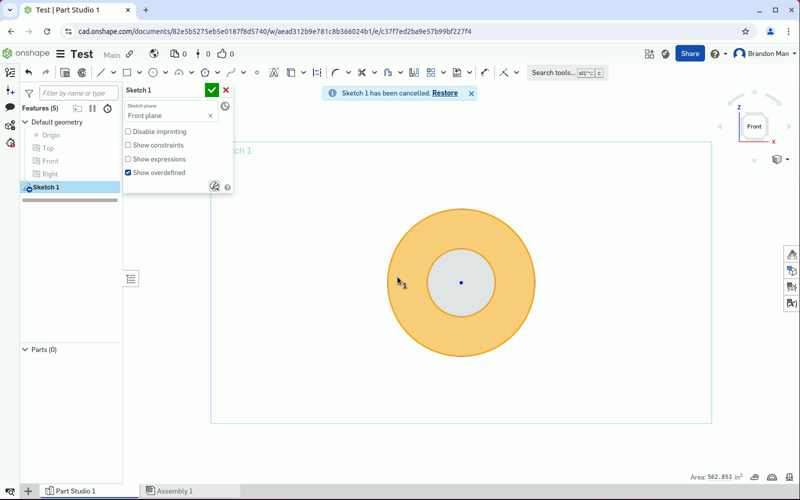
mouse_move(73, 352)
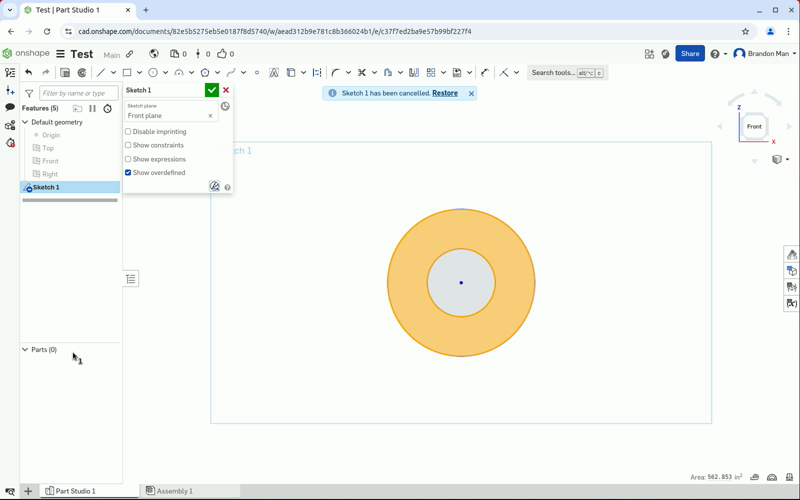
key(shift+y)
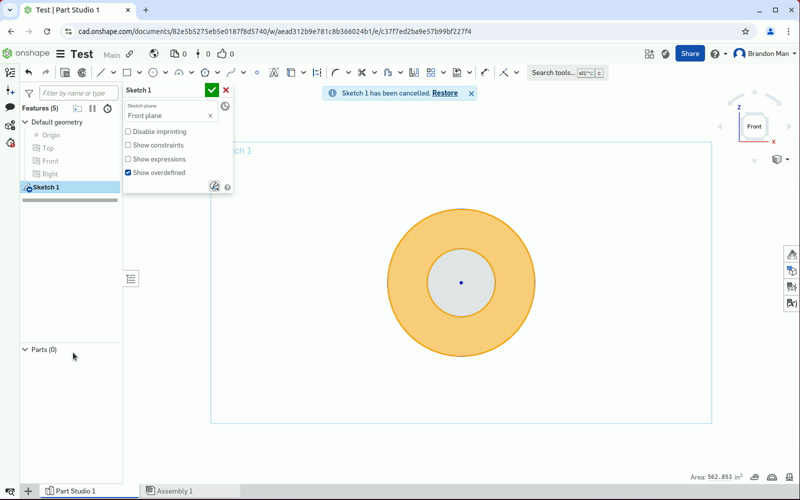
key(shift+e)
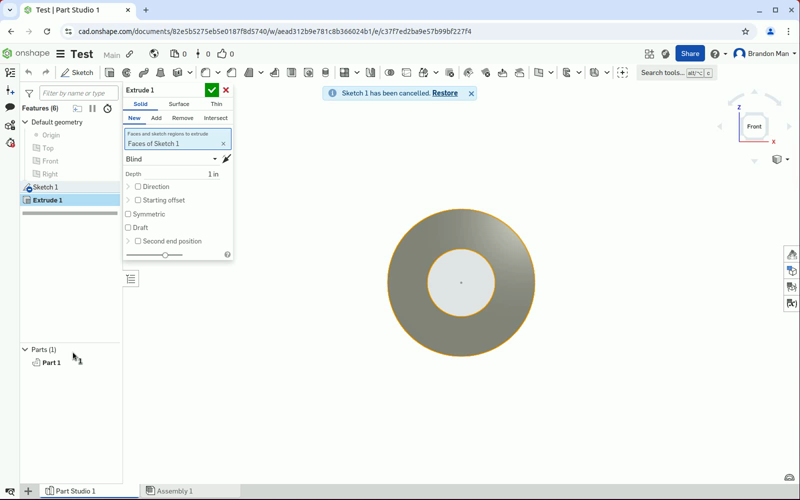
mouse_move(143, 106)
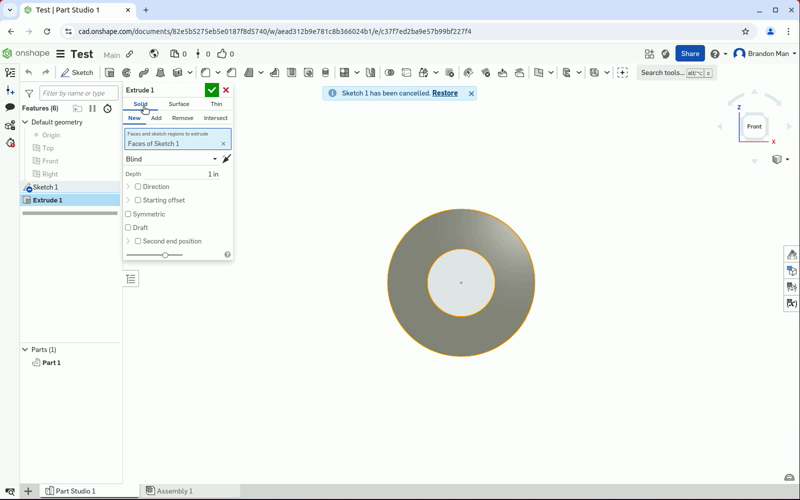
click(143, 106)
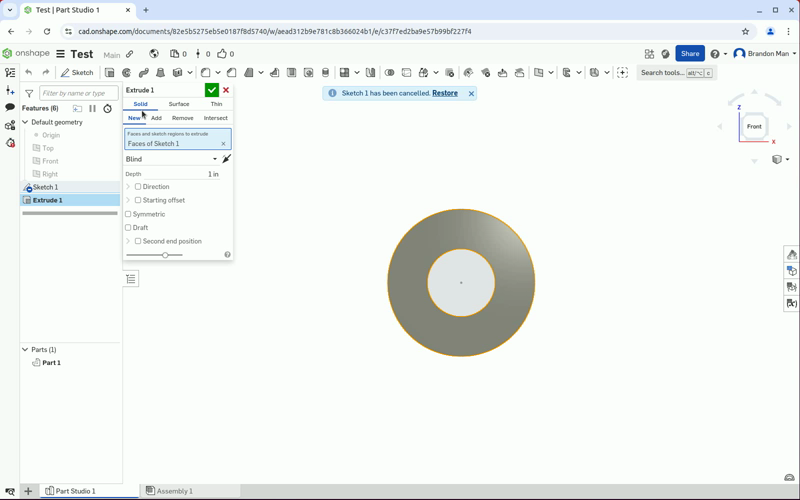
mouse_move(137, 120)
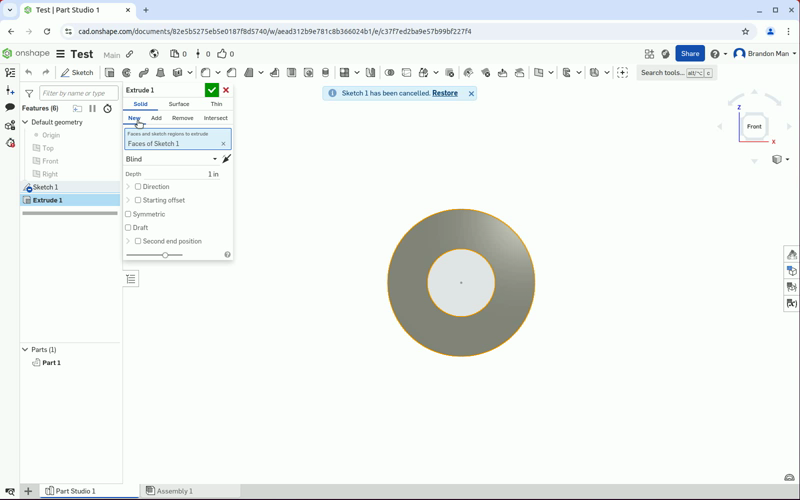
click(137, 120)
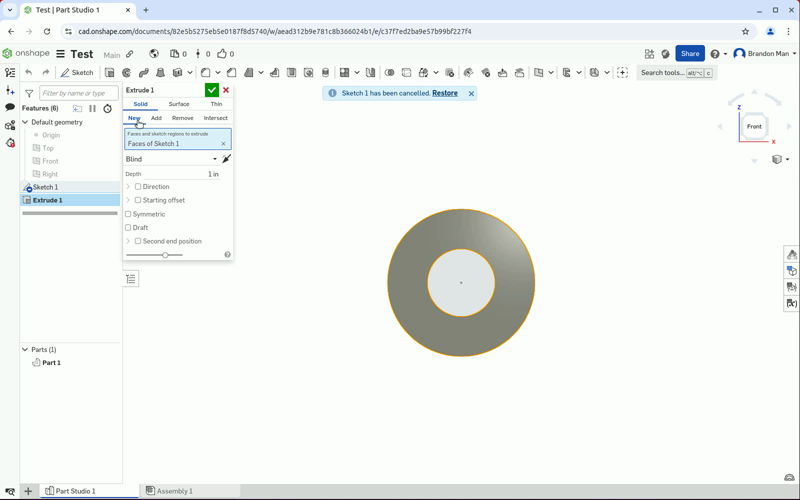
key(tab, 4)
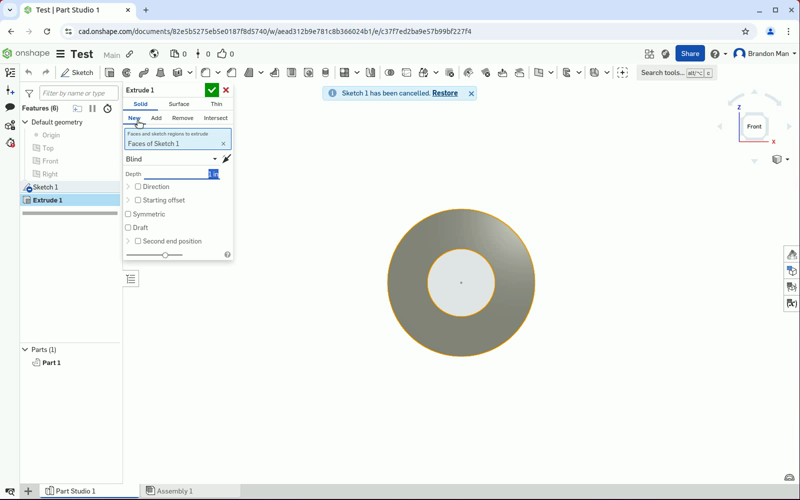
text(9.628)
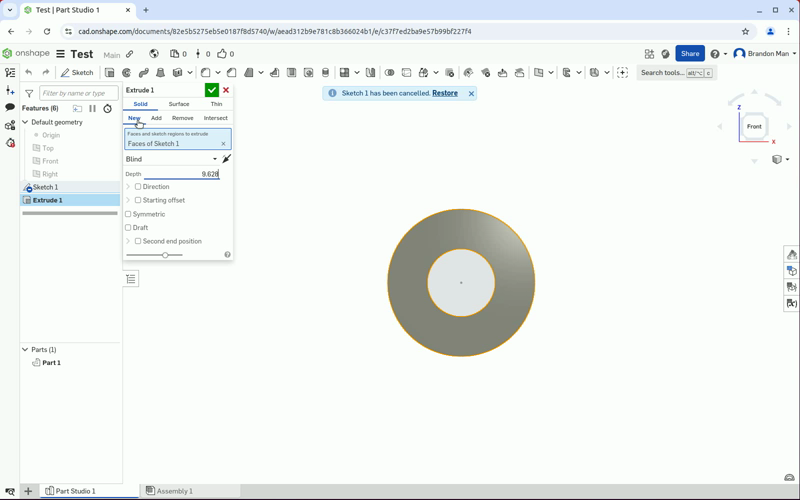
key(enter)
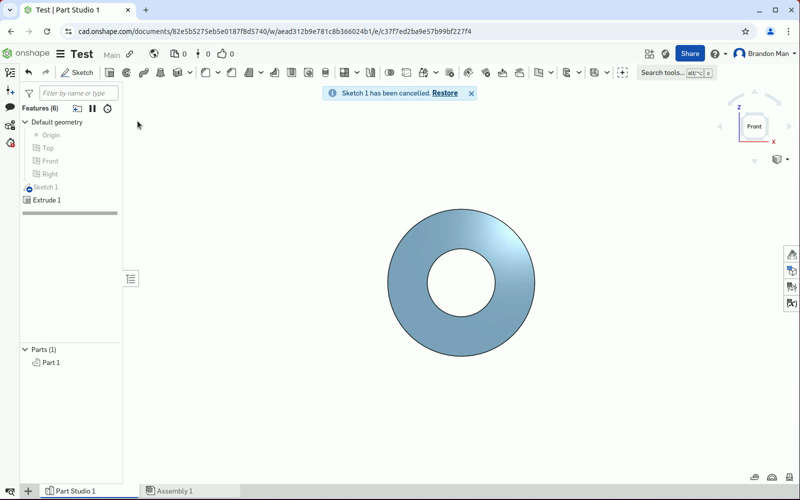
key(shift+h)
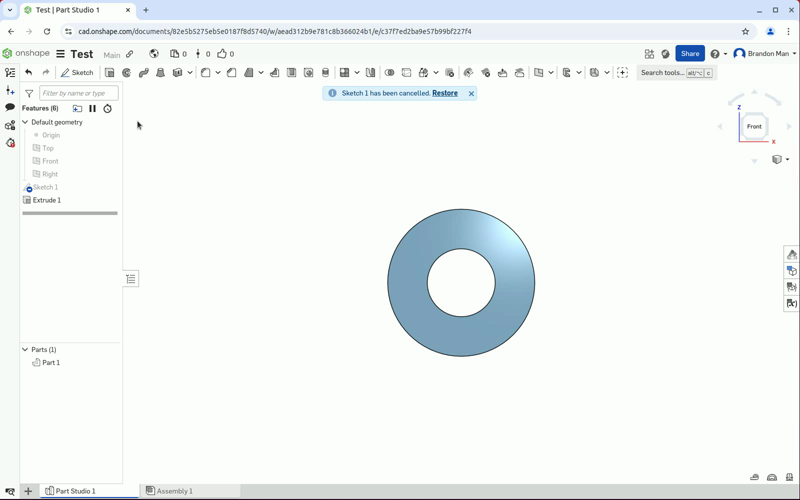
key(shift+h)
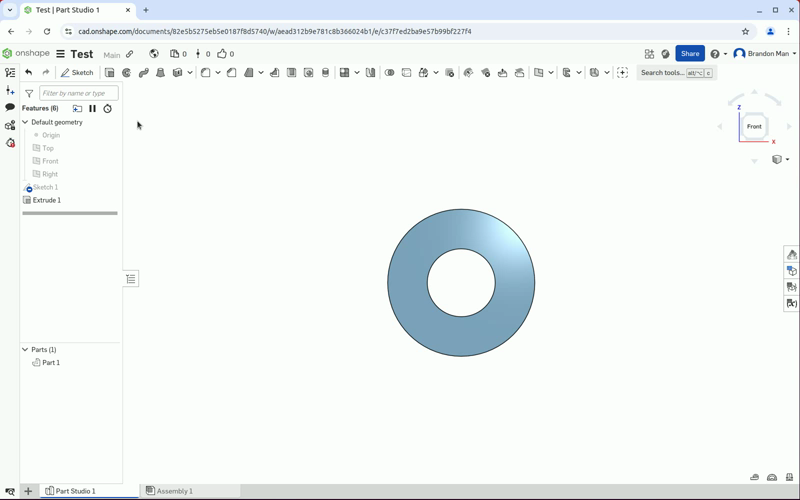
mouse_move(73, 189)
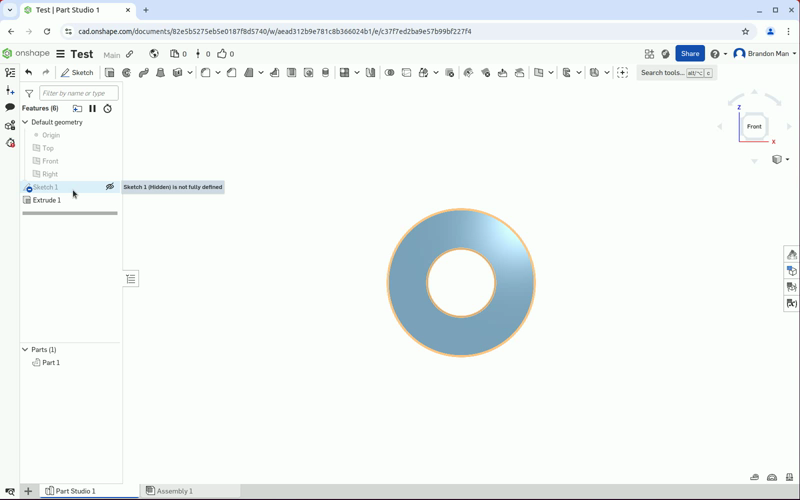
click(73, 189)
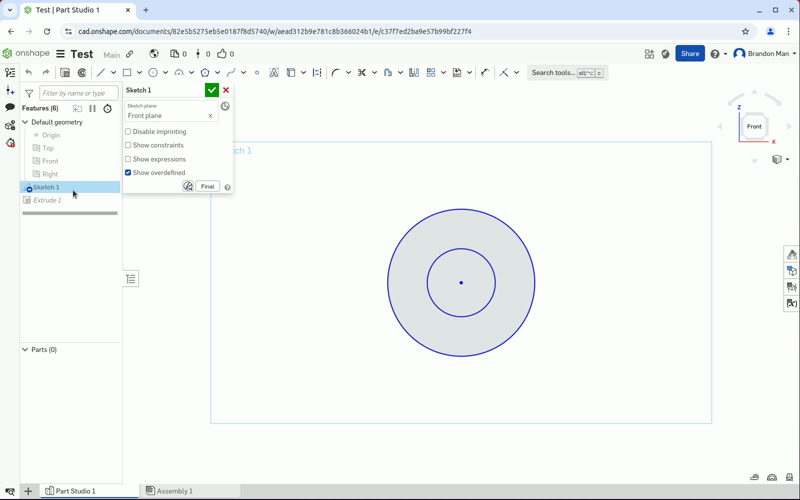
mouse_move(229, 92)
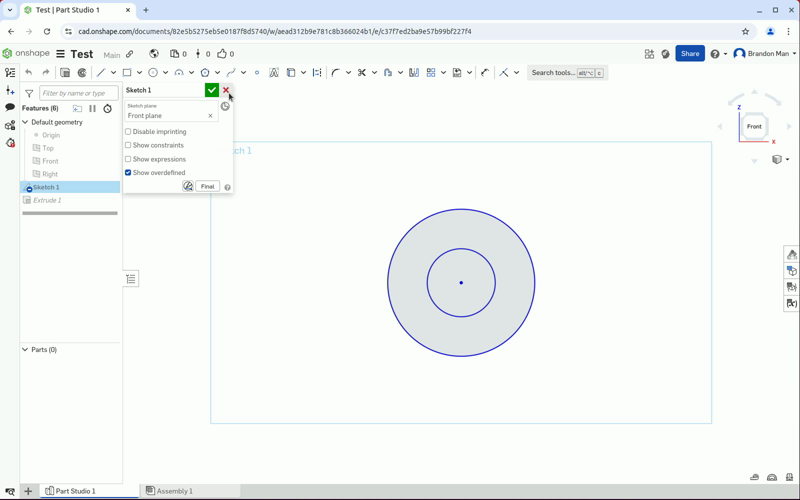
click(229, 92)
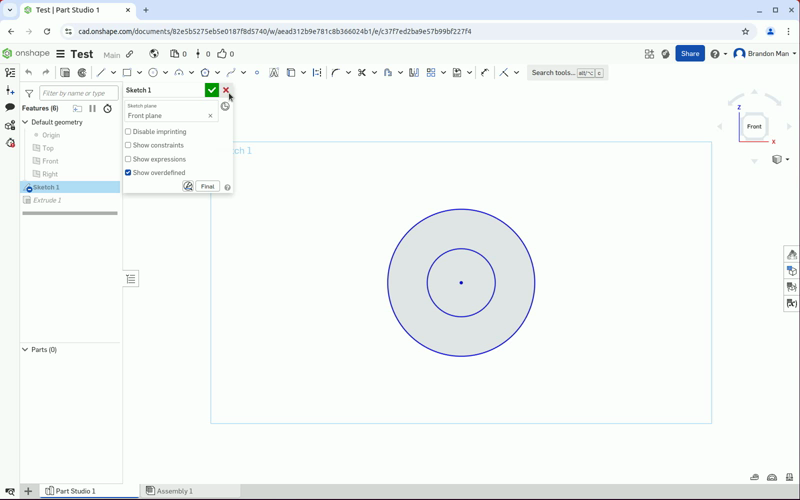
key(shift+s)
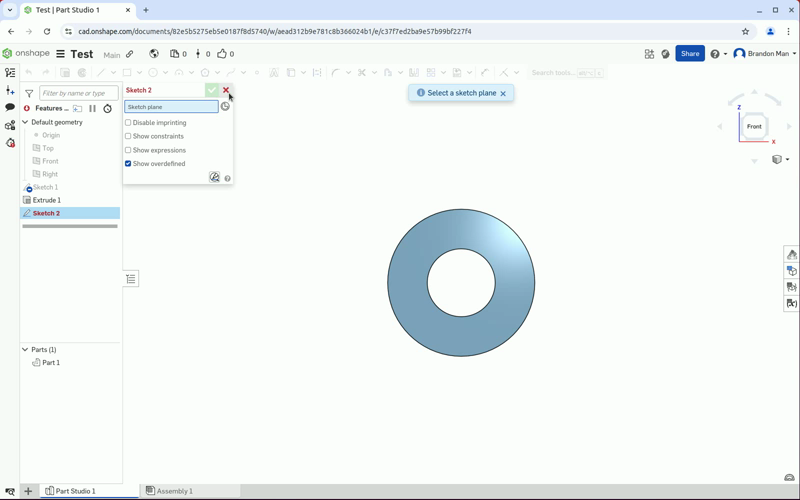
mouse_move(73, 163)
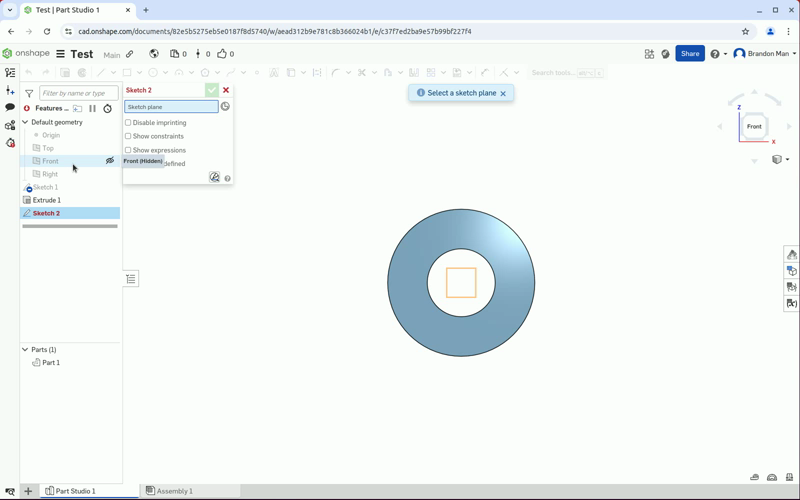
click(73, 163)
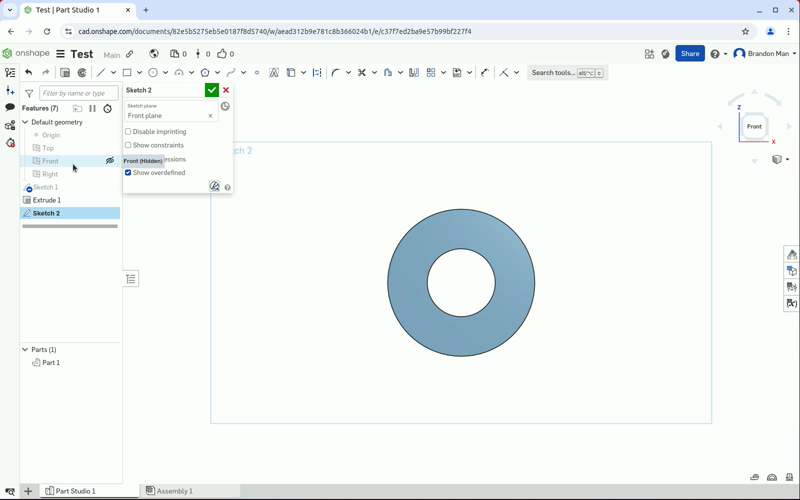
mouse_move(73, 352)
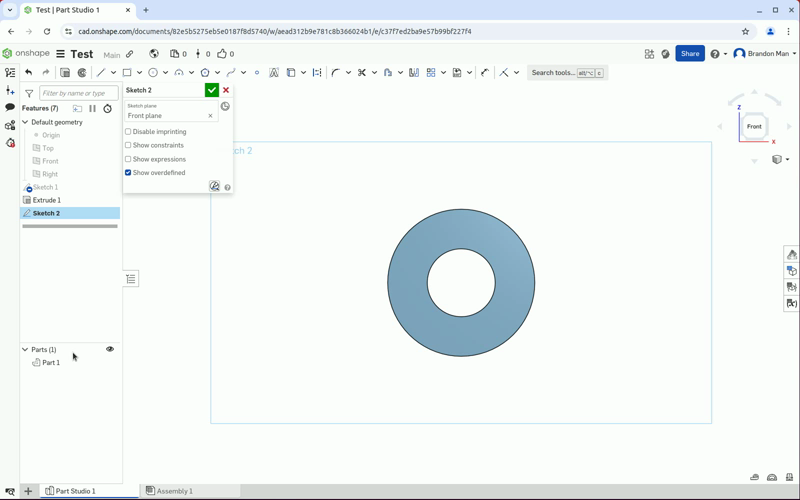
key(y)
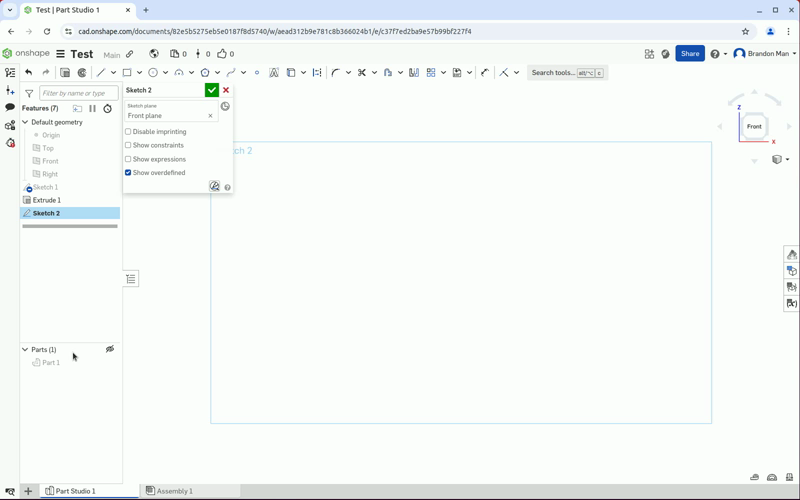
key(l)
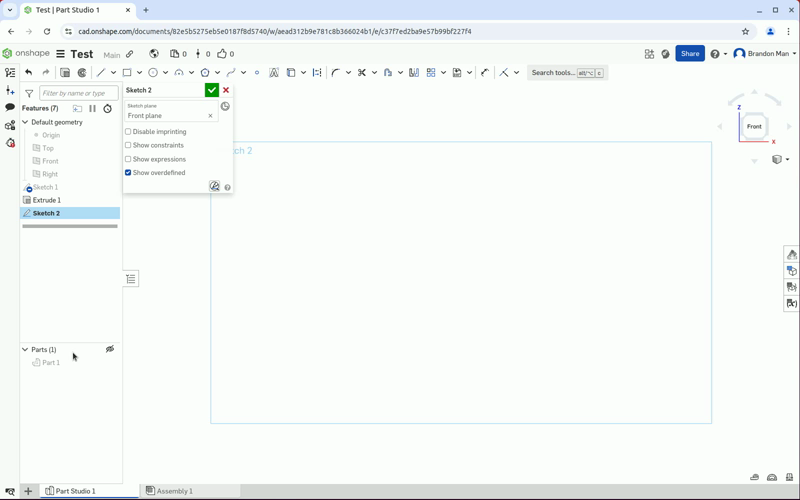
key_down(shift)
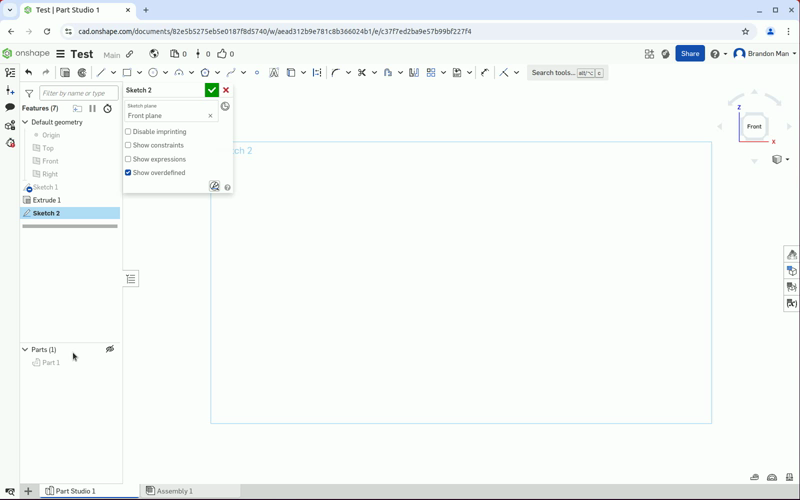
mouse_move(401, 239)
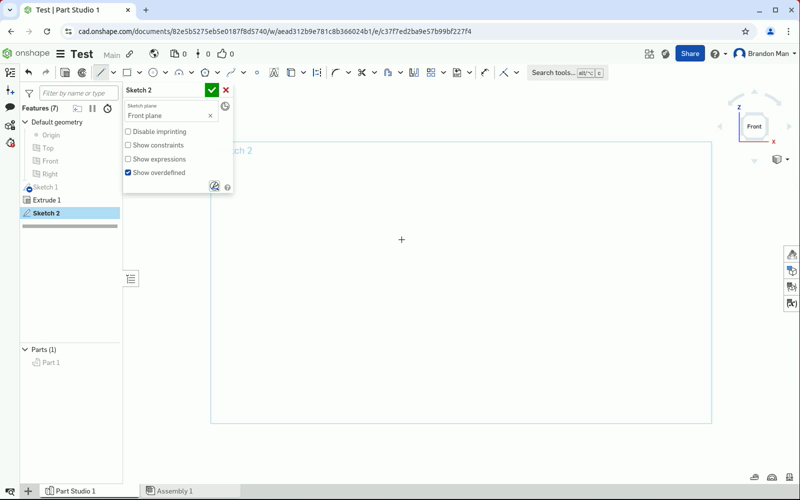
click(401, 239)
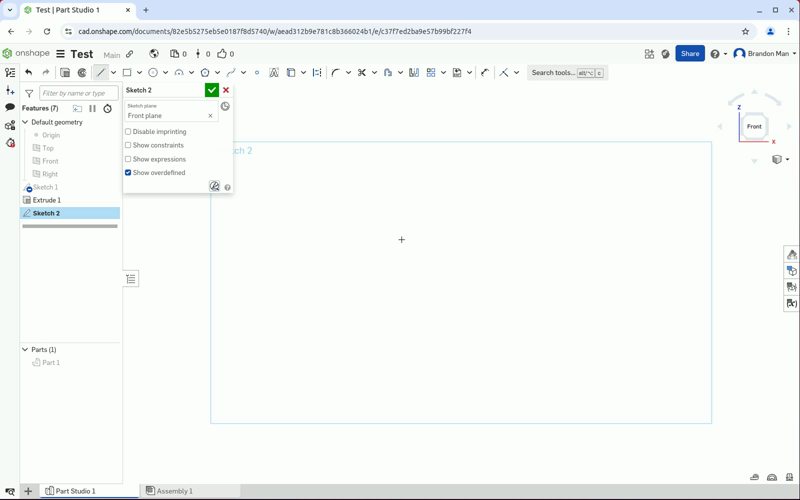
key_up(shift)
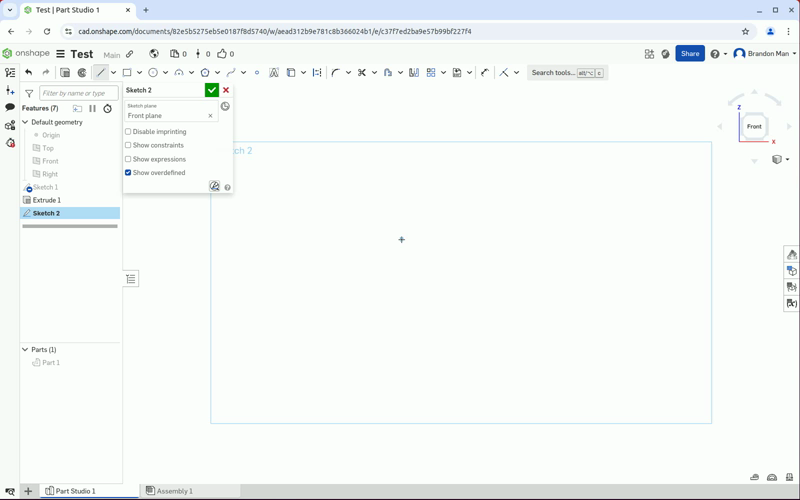
key_down(shift)
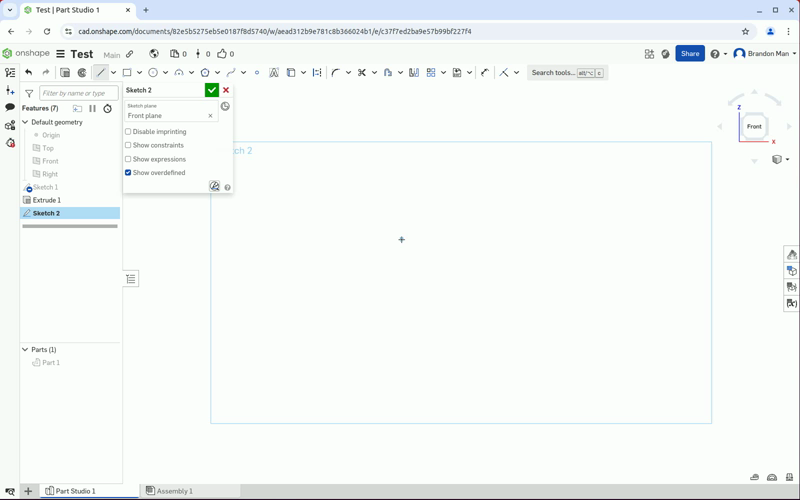
mouse_move(516, 239)
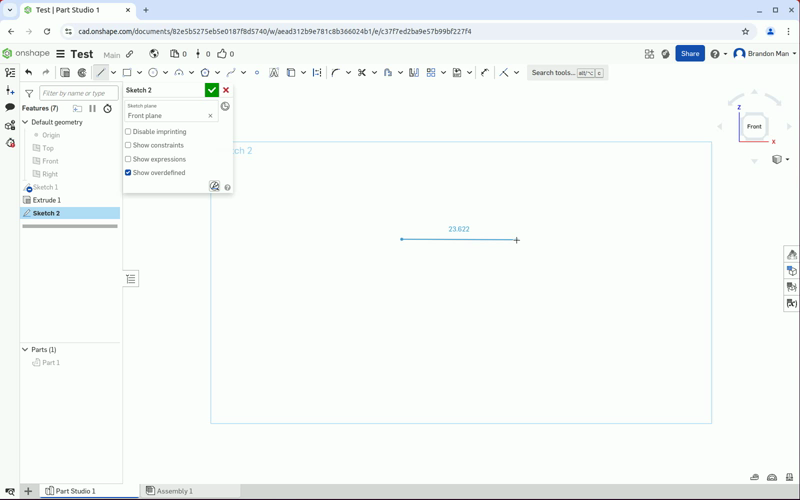
click(516, 239)
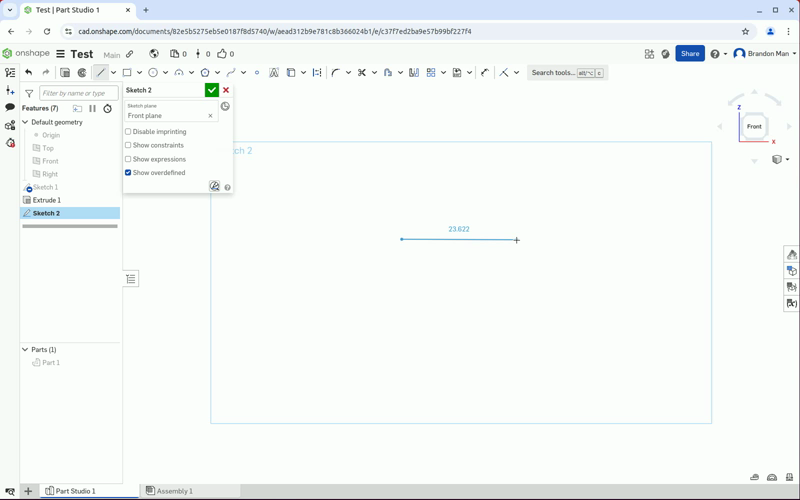
key_up(shift)
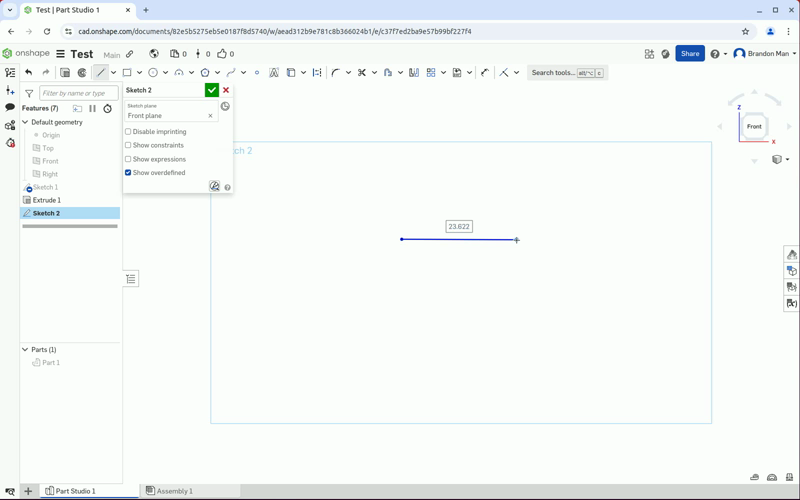
key_down(shift)
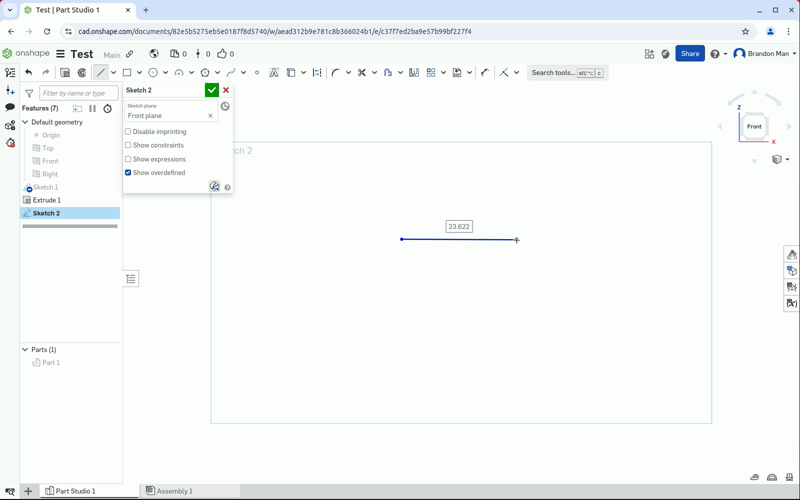
mouse_move(469, 175)
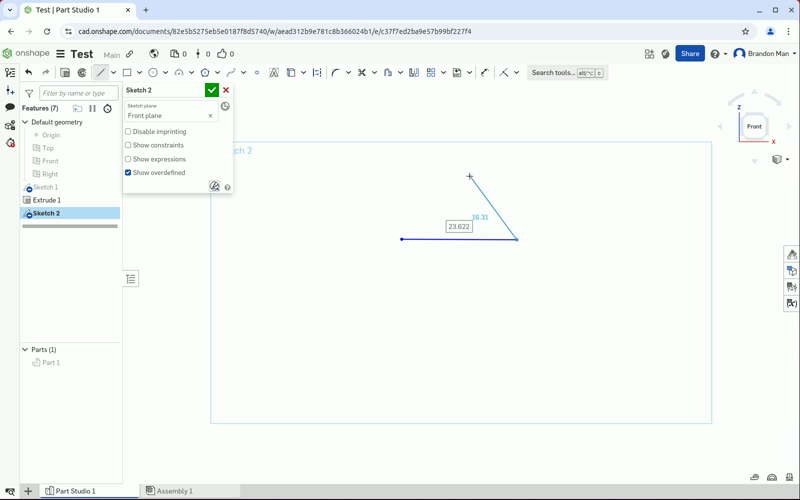
click(469, 175)
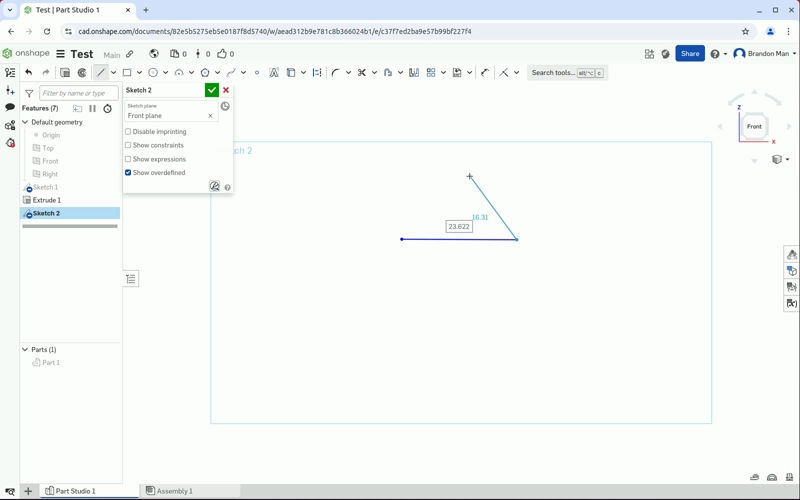
key_up(shift)
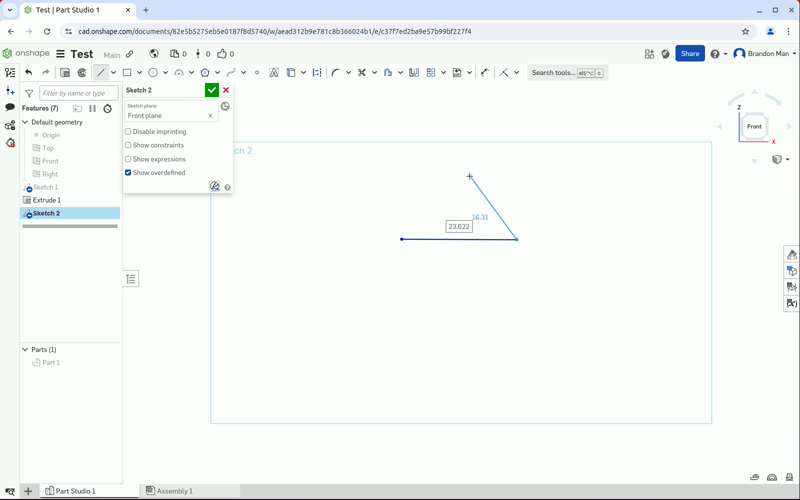
key(esc)
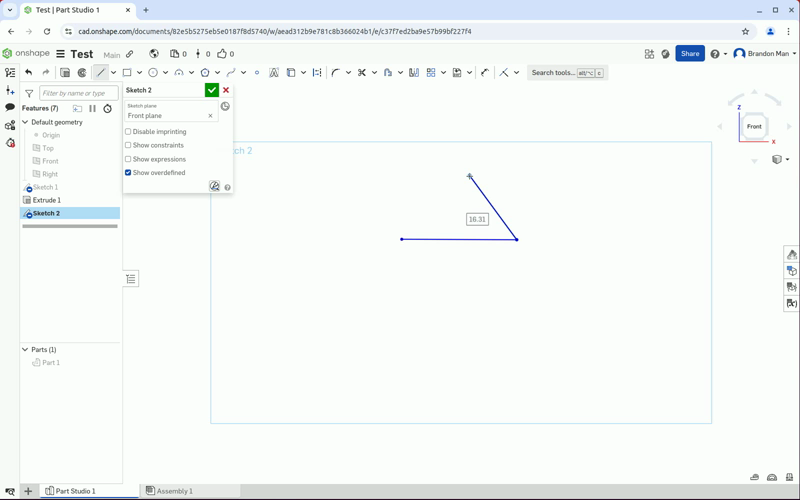
key(a)
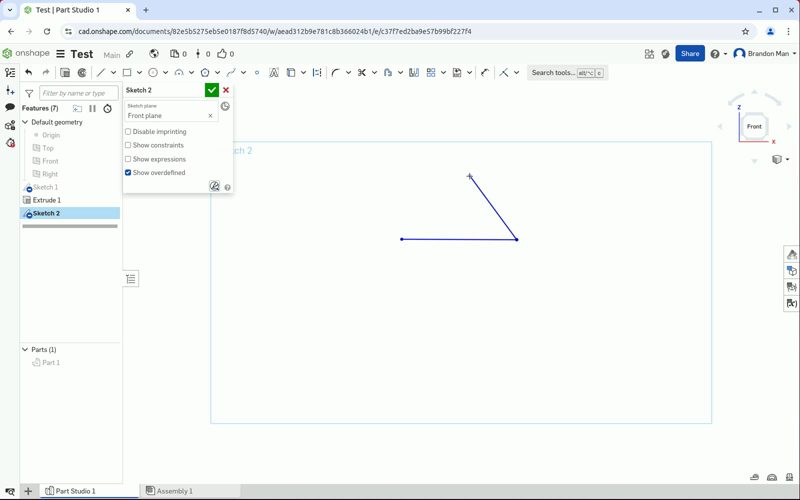
mouse_move(469, 175)
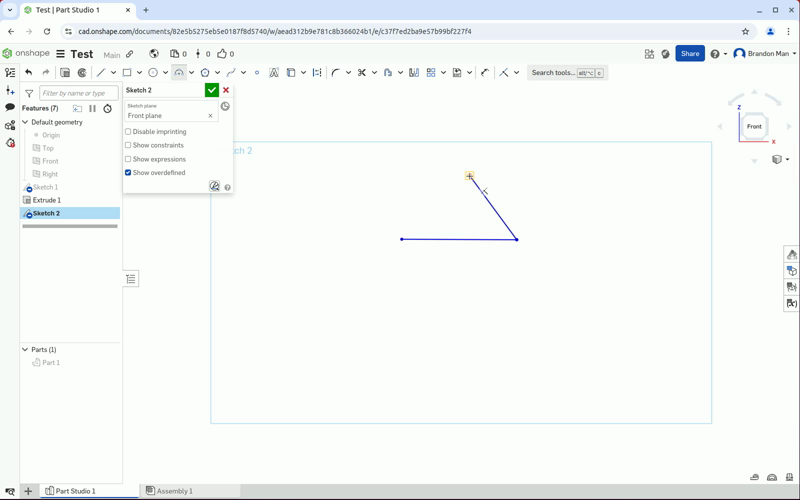
click(469, 175)
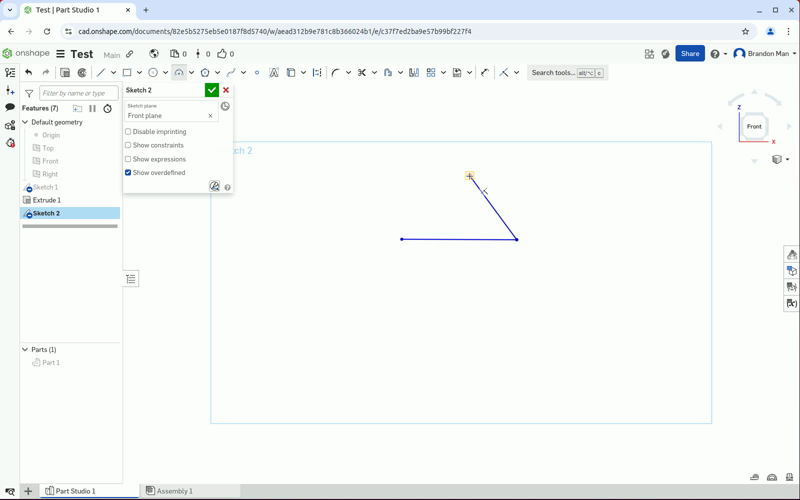
key_down(shift)
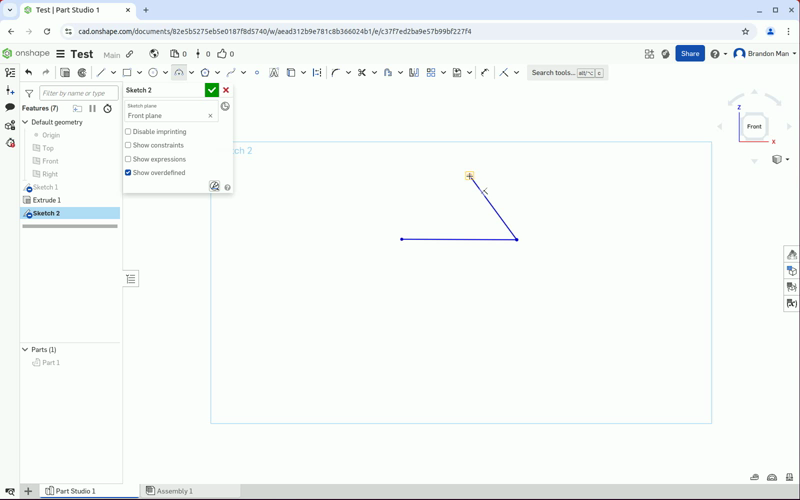
mouse_move(451, 175)
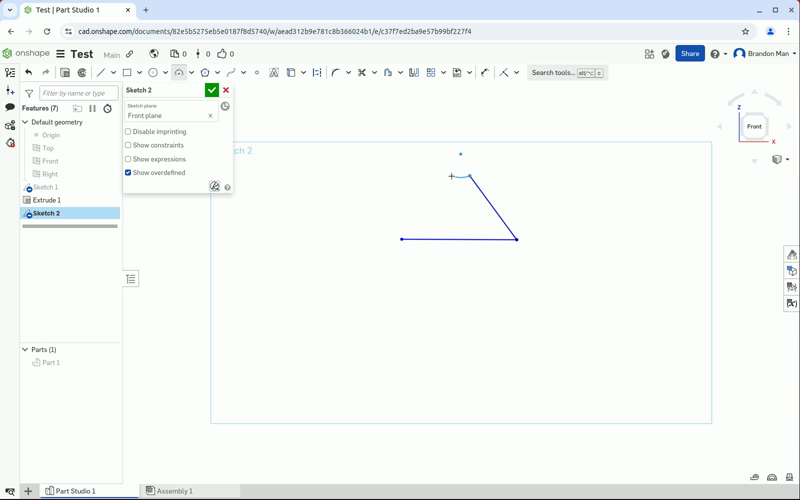
click(451, 175)
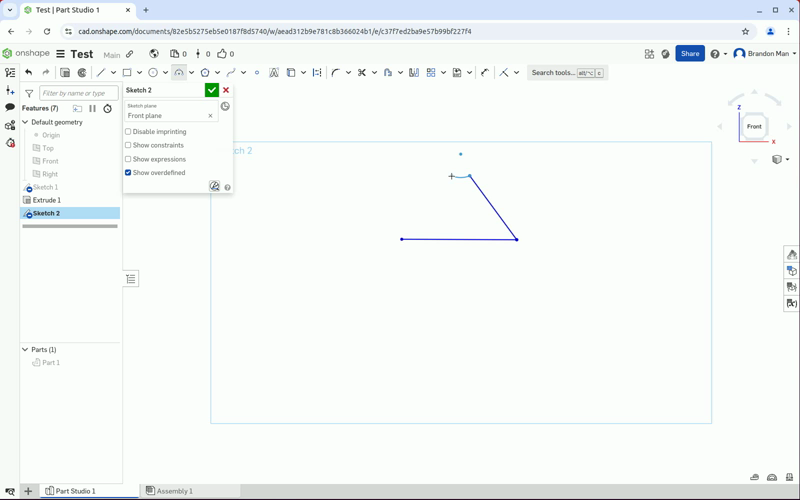
mouse_move(460, 170)
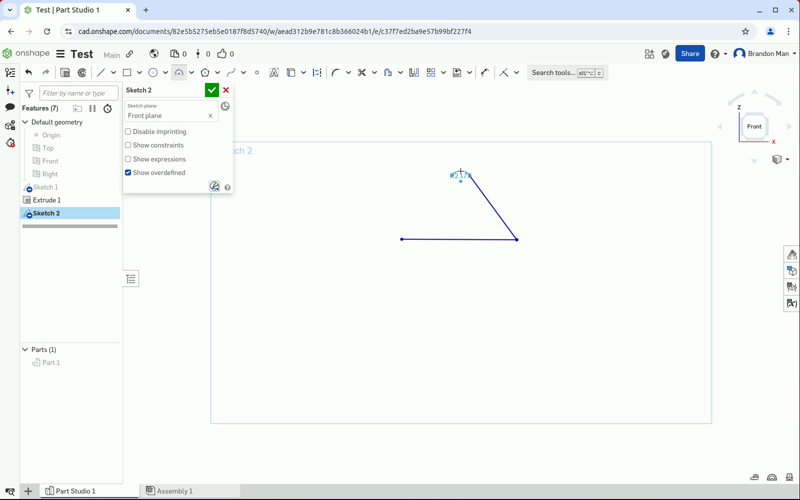
click(460, 170)
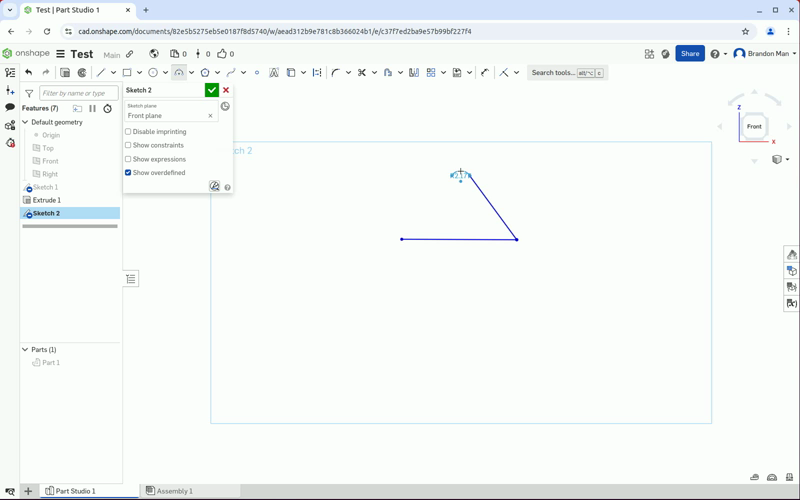
key_up(shift)
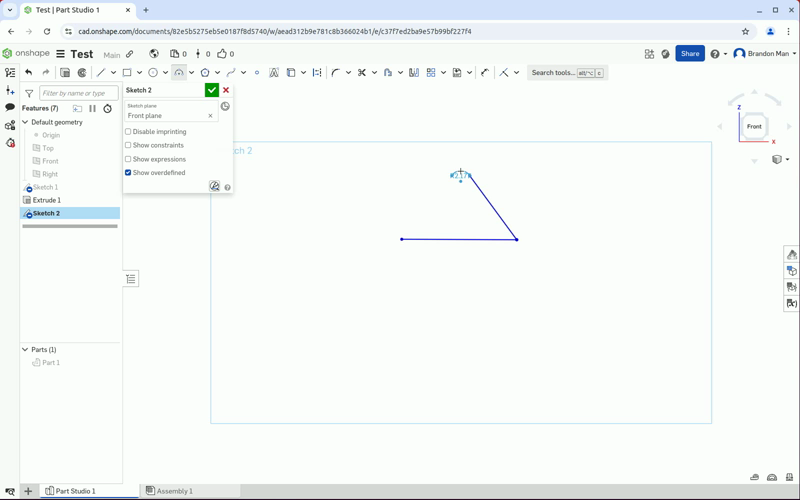
key(esc)
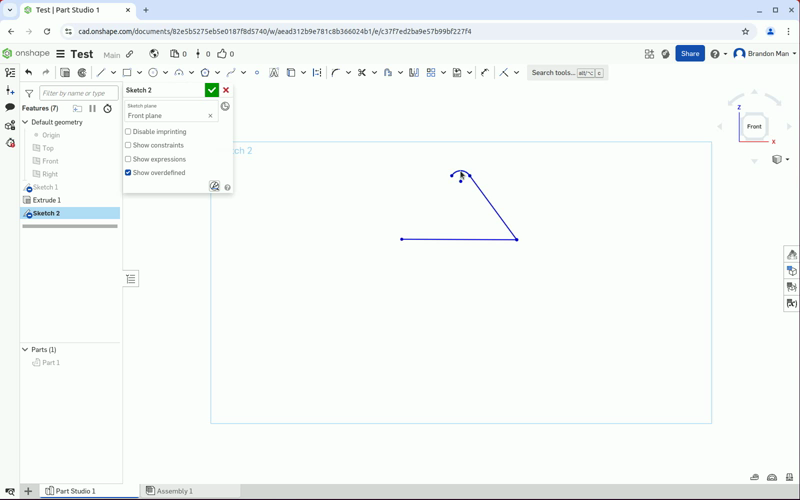
key(l)
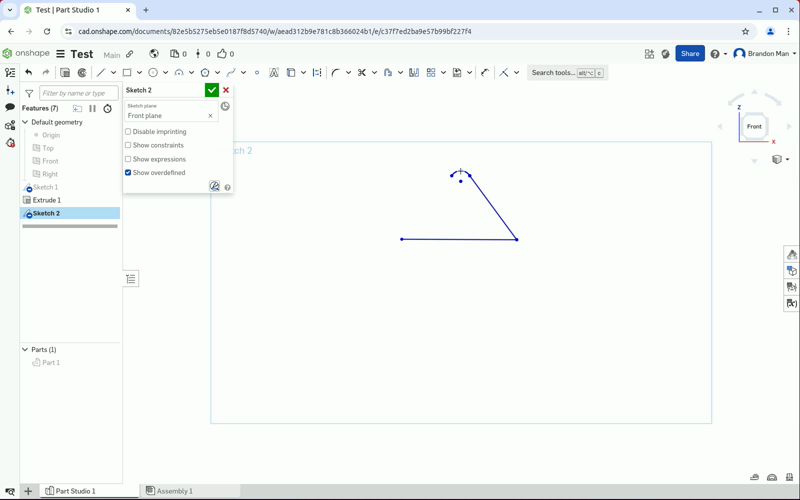
mouse_move(451, 175)
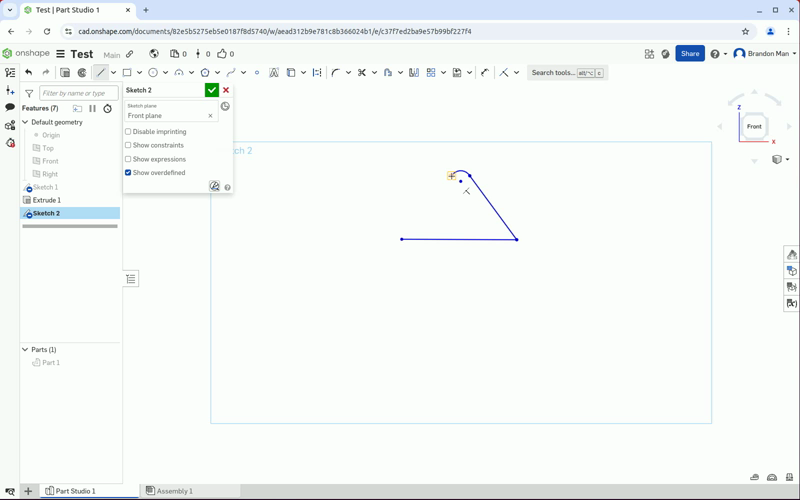
click(451, 175)
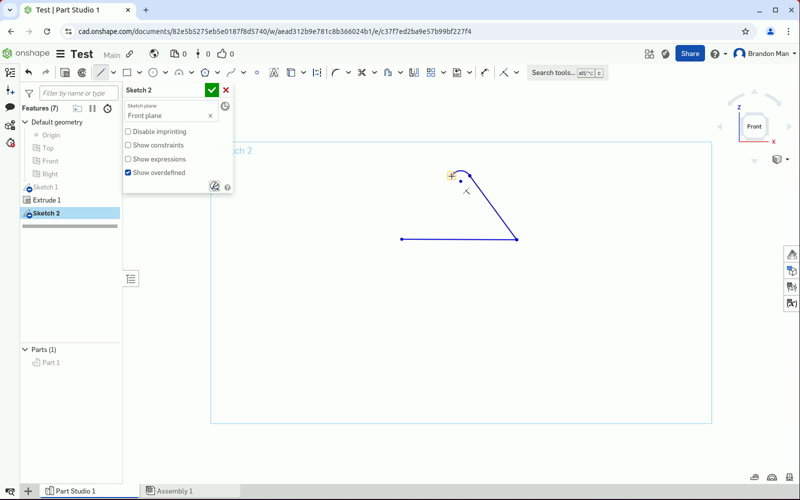
key_down(shift)
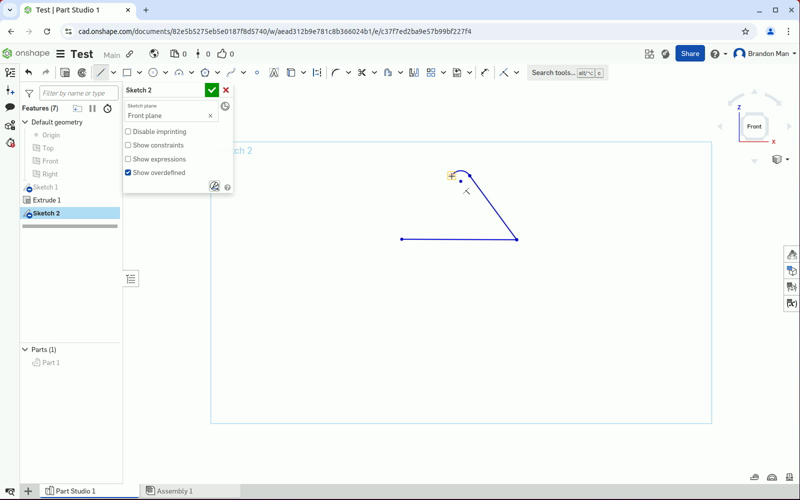
mouse_move(401, 239)
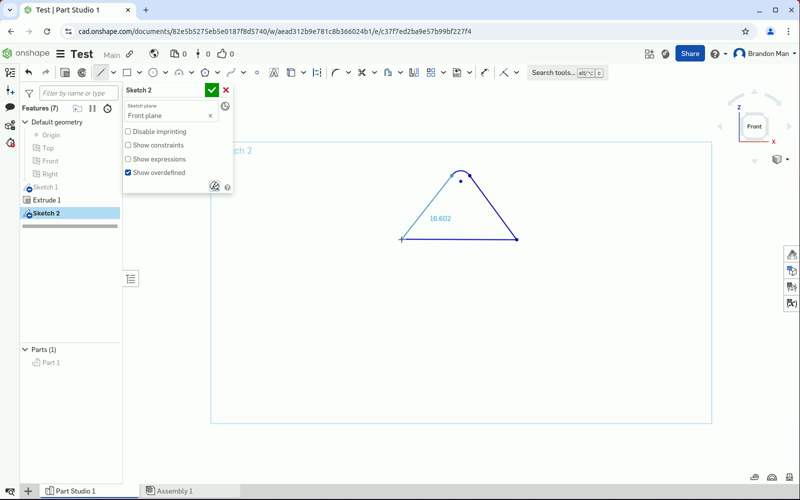
key_up(shift)
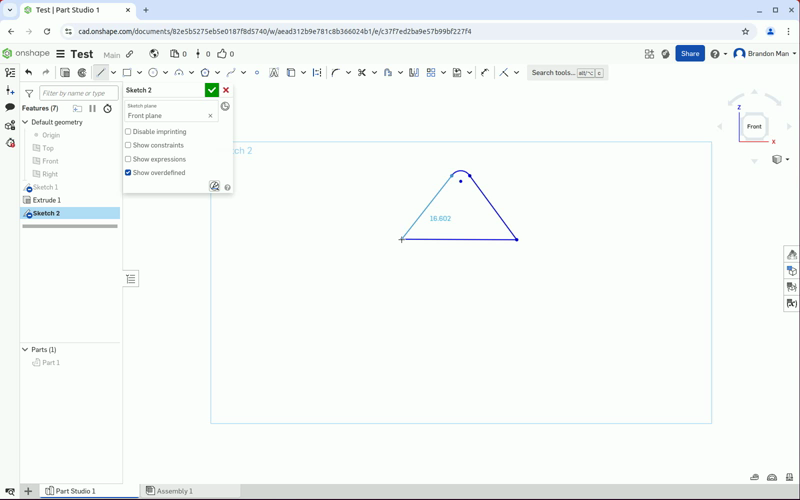
click(401, 239)
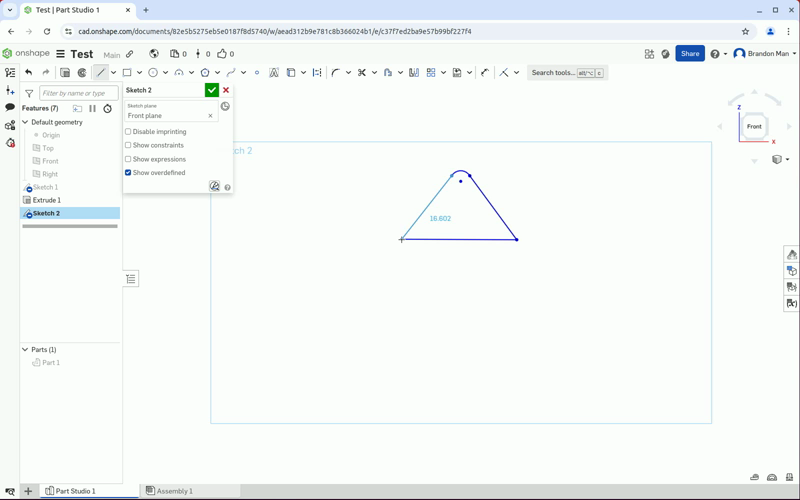
key(esc)
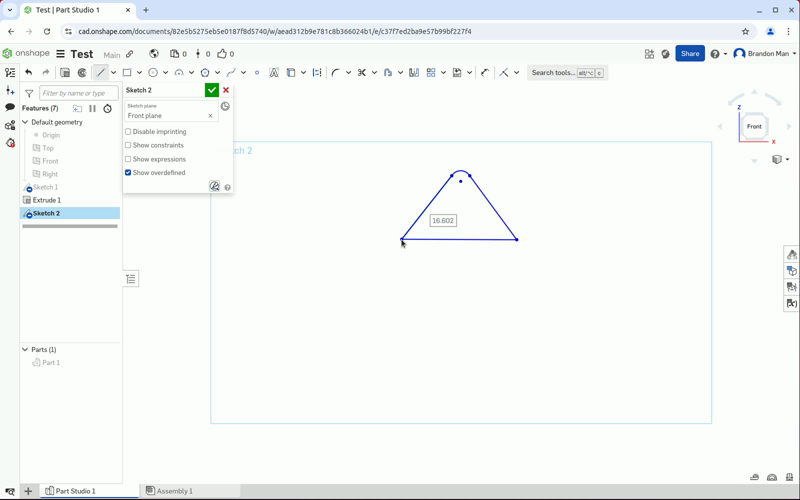
mouse_move(444, 219)
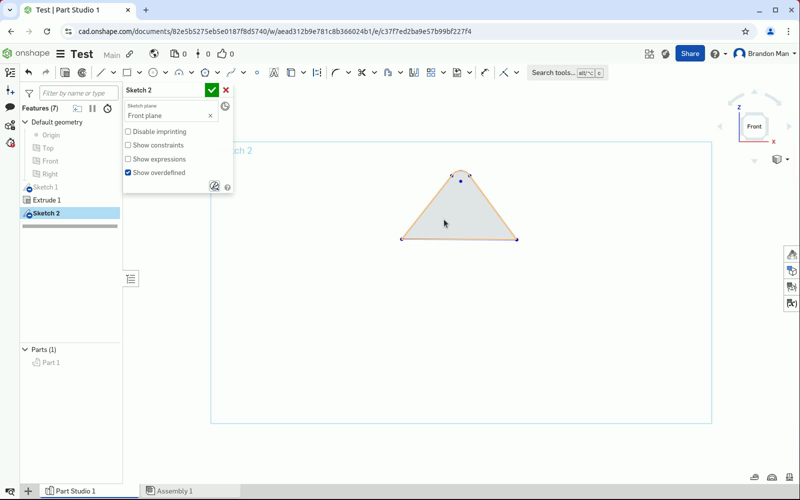
click(444, 219)
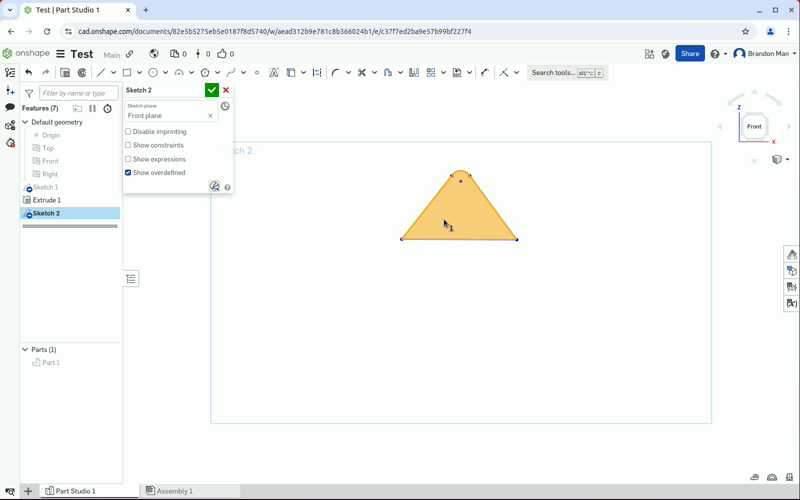
mouse_move(73, 352)
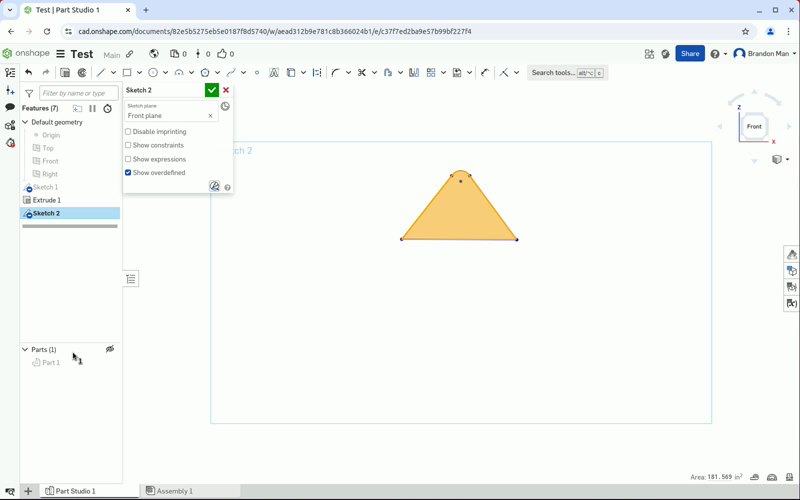
key(shift+y)
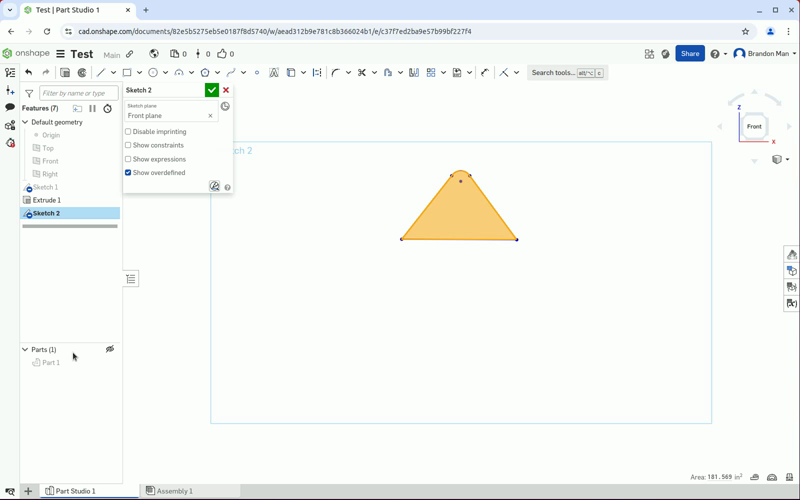
key(shift+e)
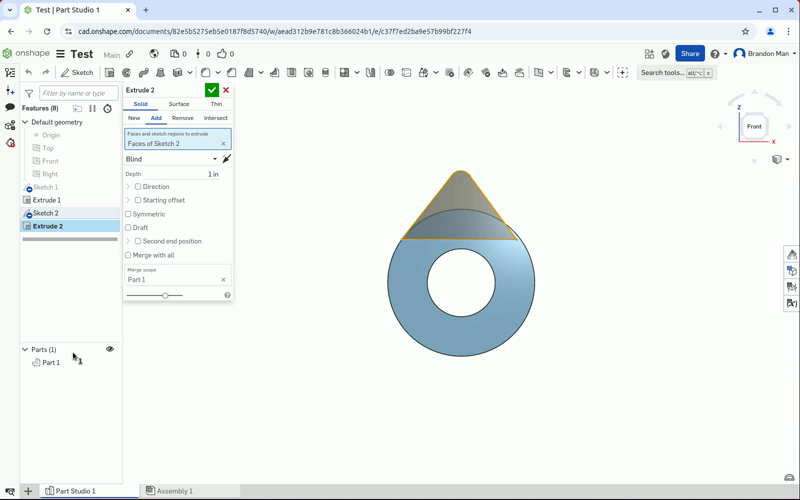
mouse_move(143, 106)
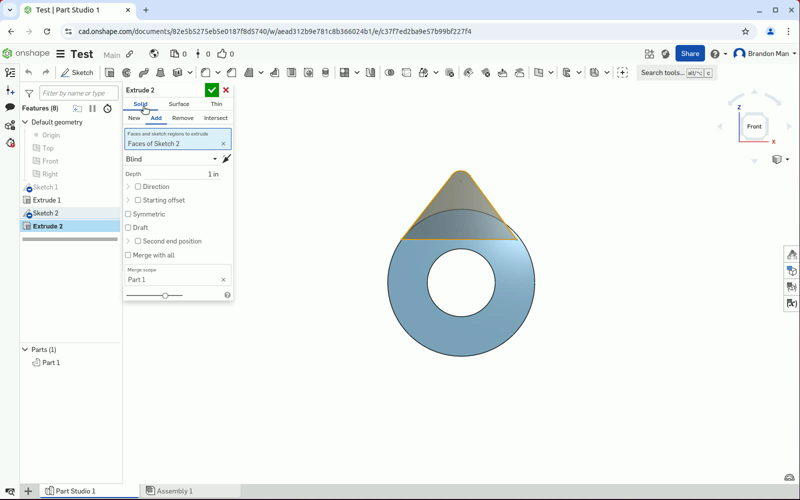
click(143, 106)
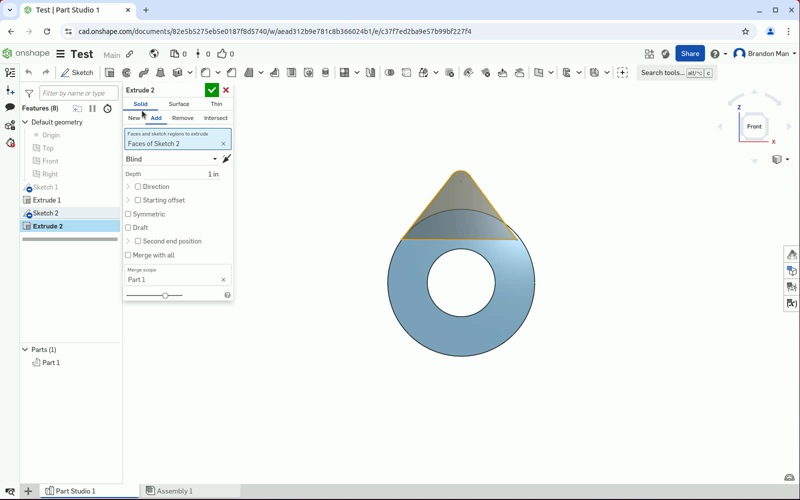
mouse_move(137, 120)
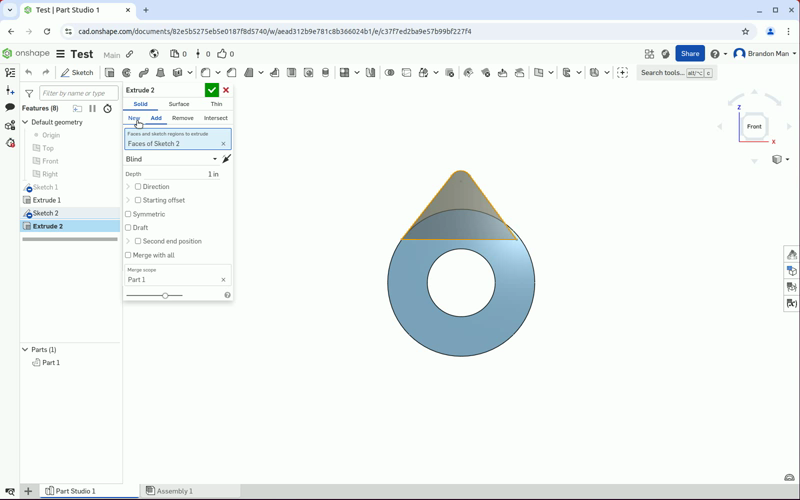
click(137, 120)
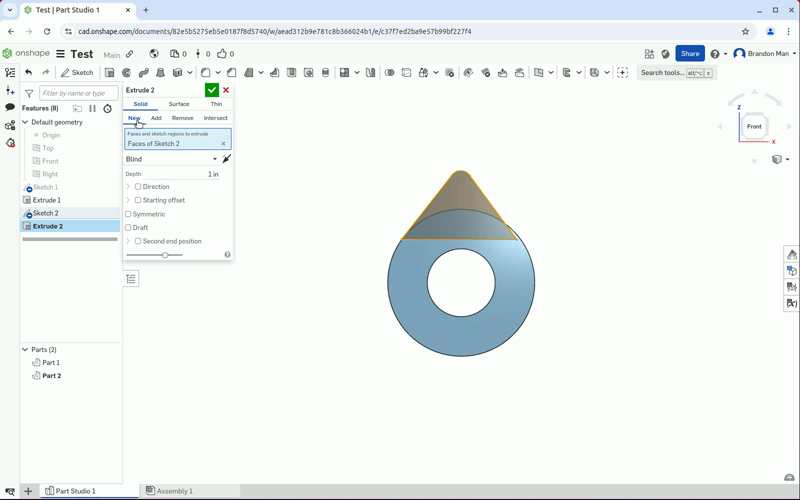
key(tab, 4)
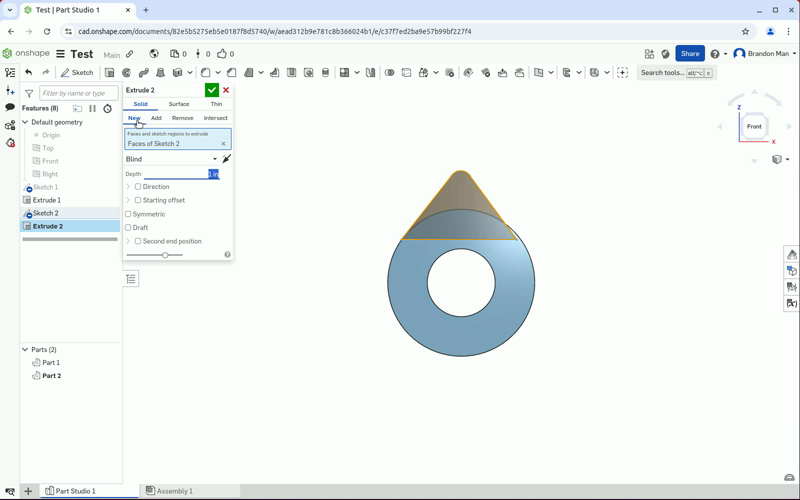
text(4.814)
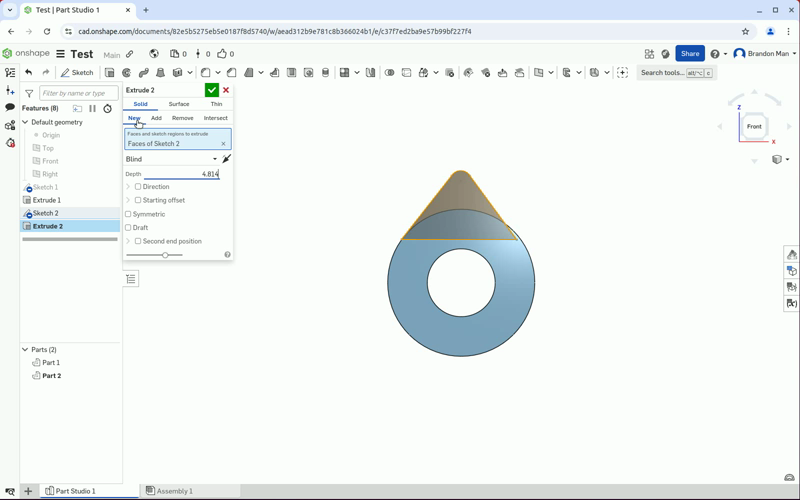
key(enter)
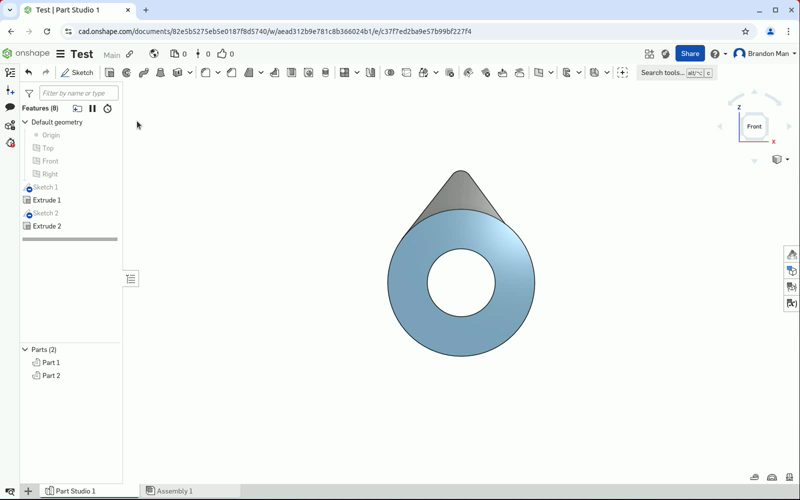
key(shift+h)
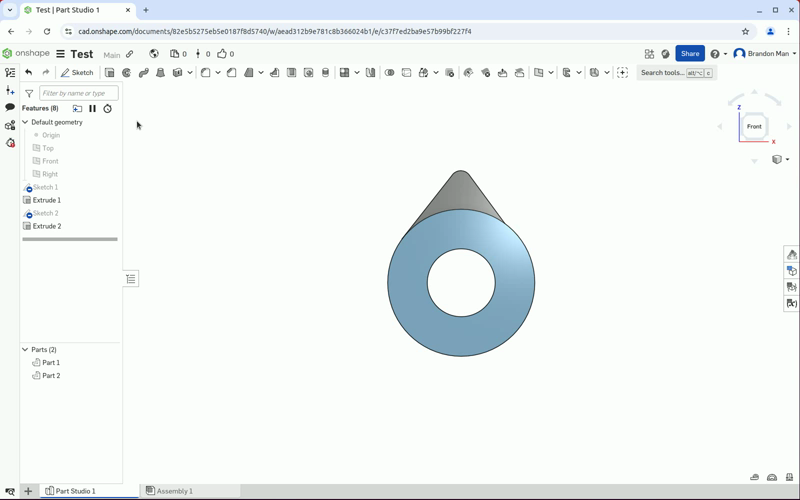
key(shift+h)
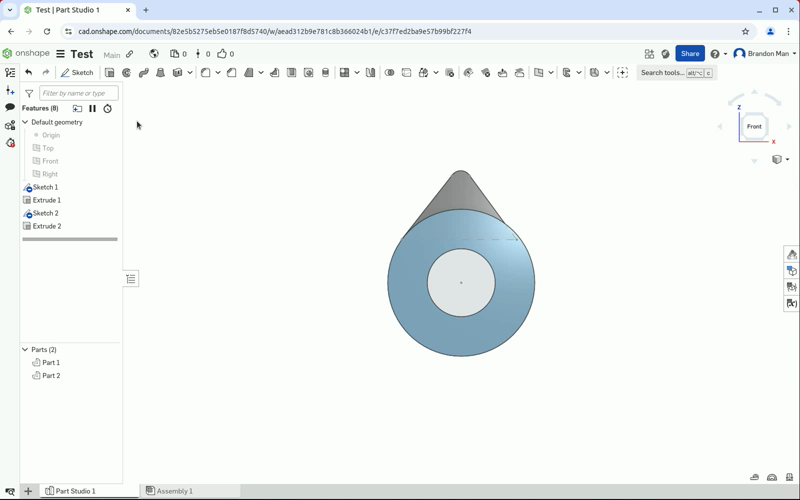
key(shift+7)
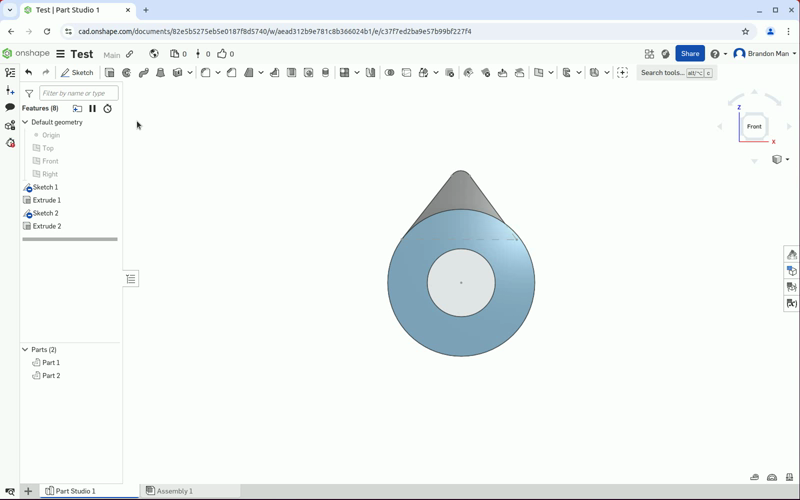
key(left, 2)
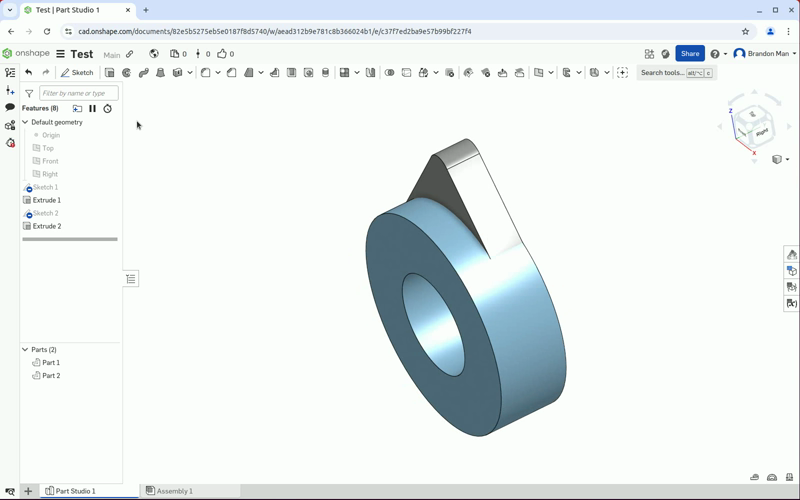
key(down, 2)
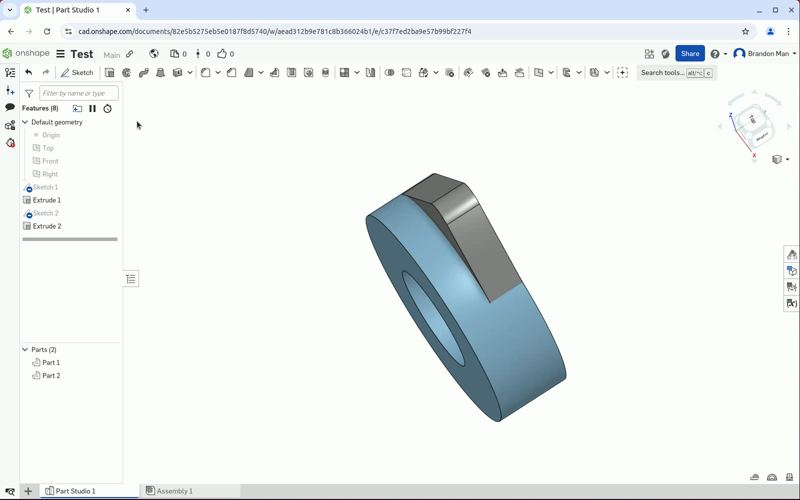
key(up, 2)
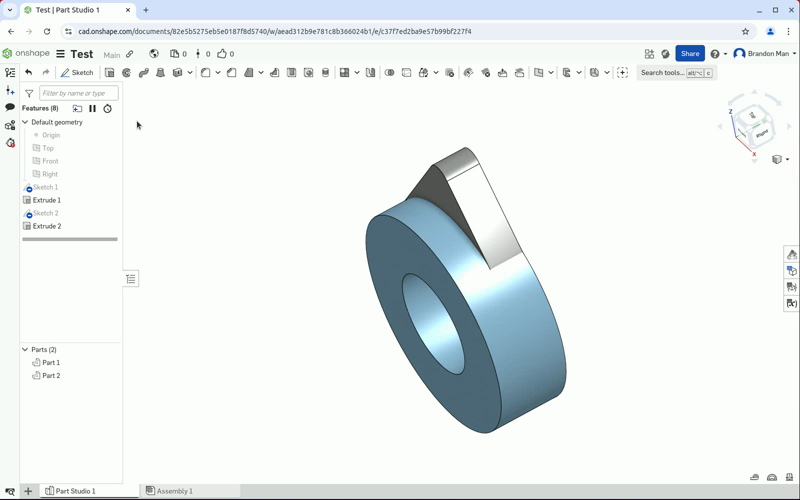
key(right, 2)
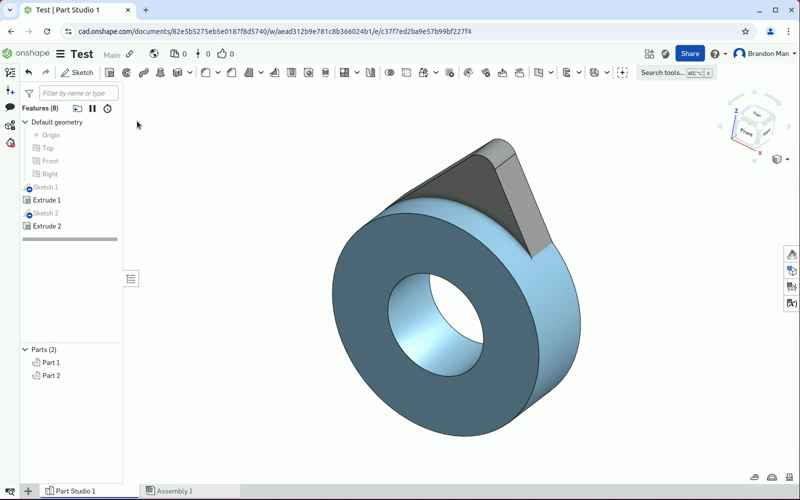
mouse_move(73, 189)
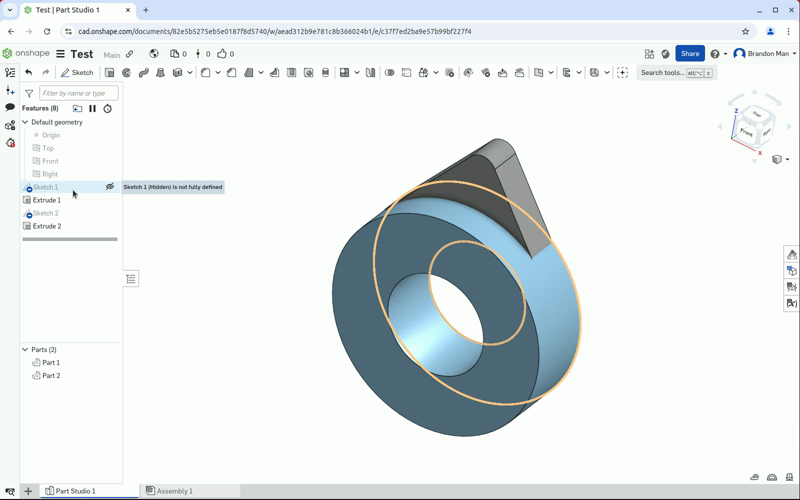
click(73, 189)